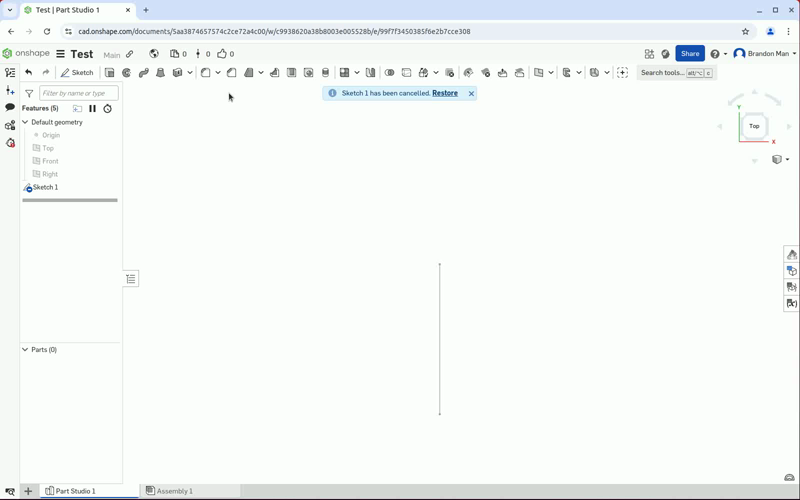
key(shift+h)
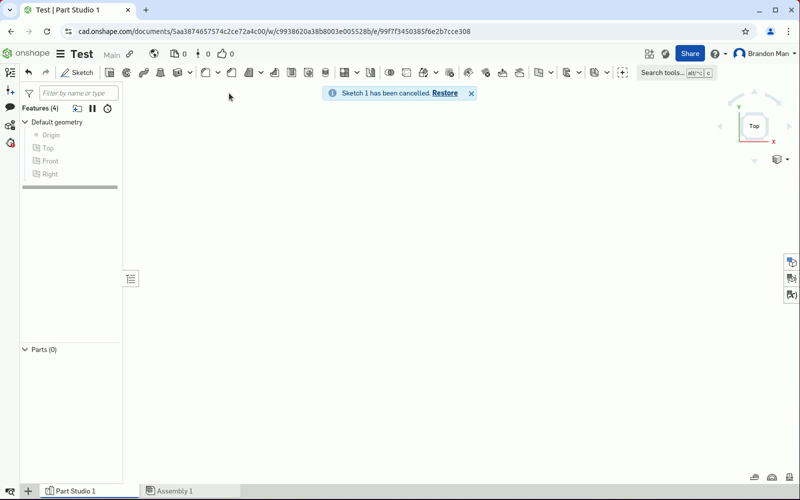
mouse_move(73, 352)
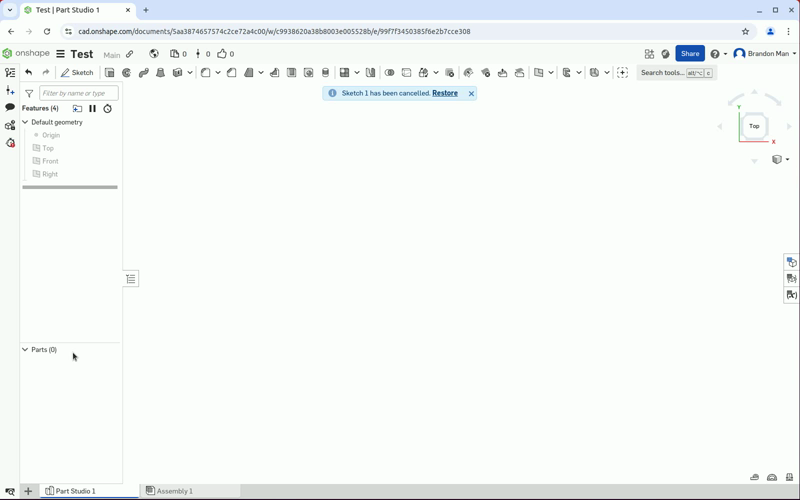
key(y)
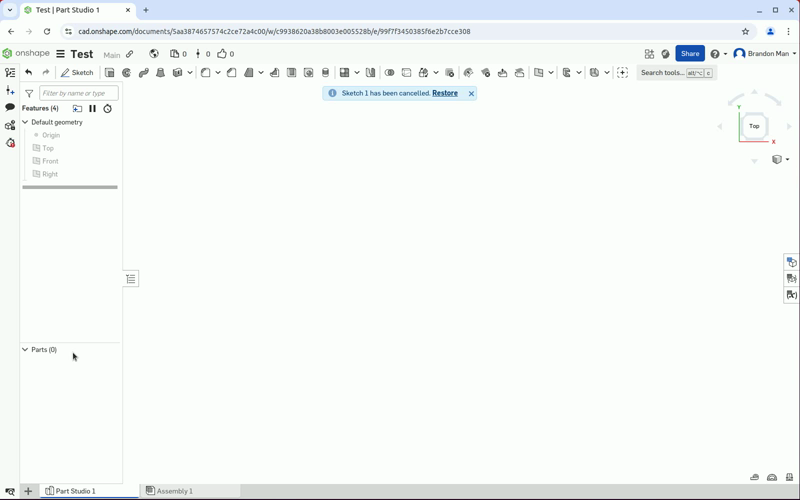
key(shift+p)
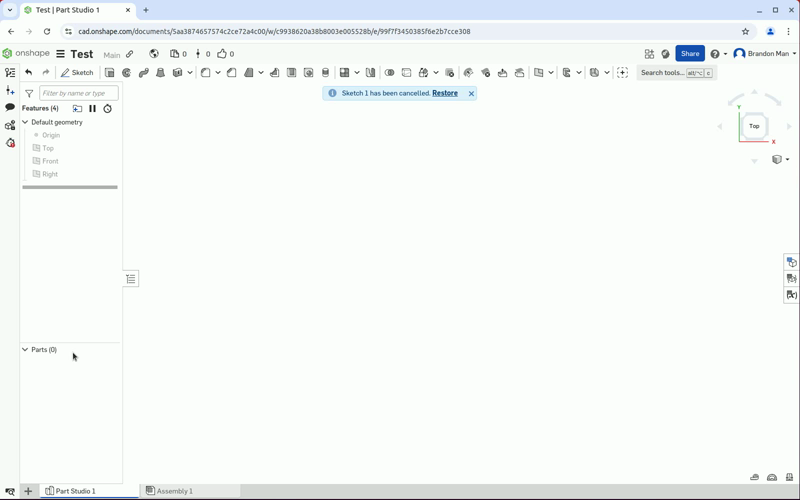
key(space)
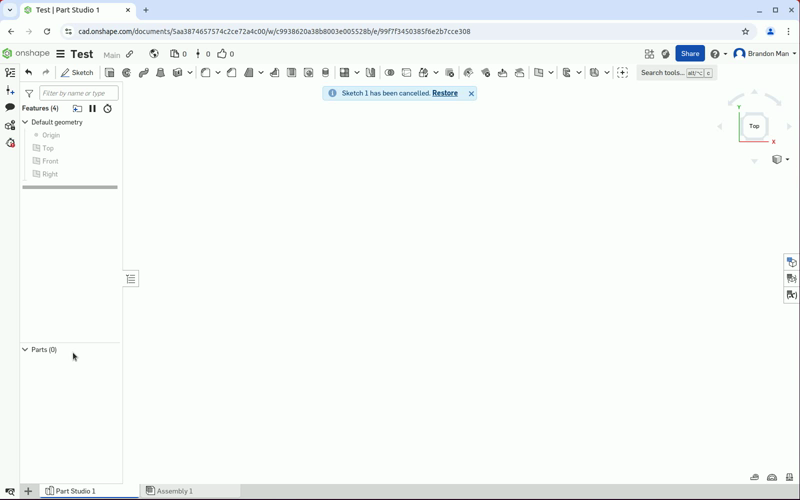
key_down(shift)
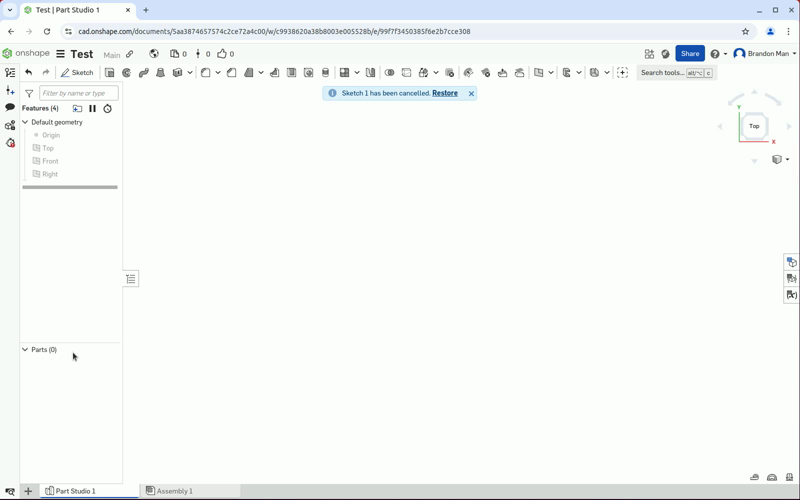
key(up)
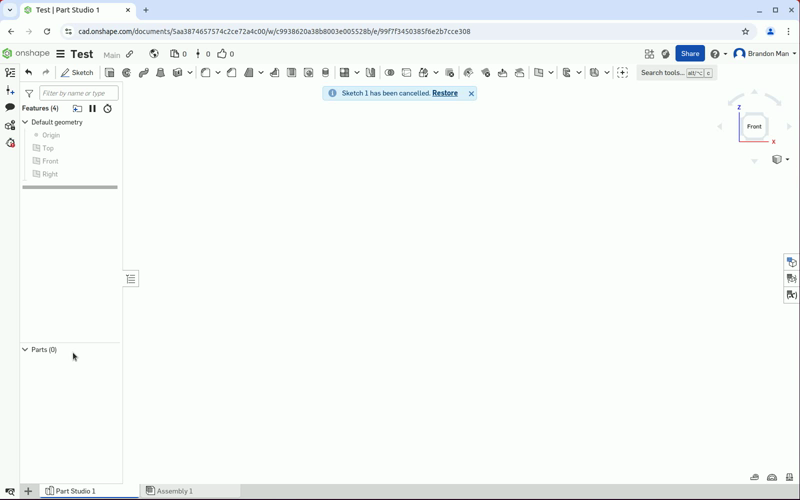
key_up(shift)
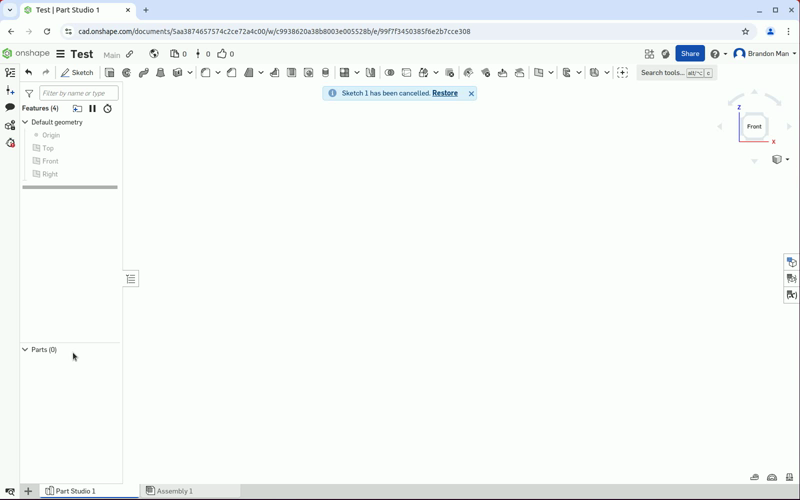
mouse_move(73, 352)
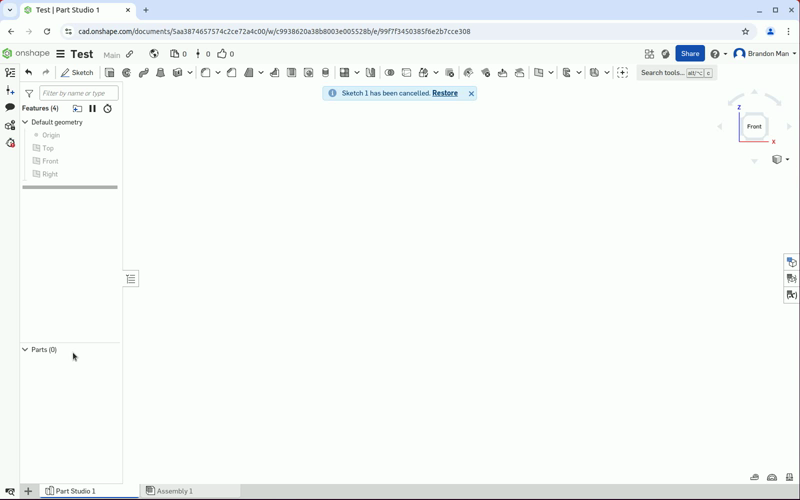
key(shift+y)
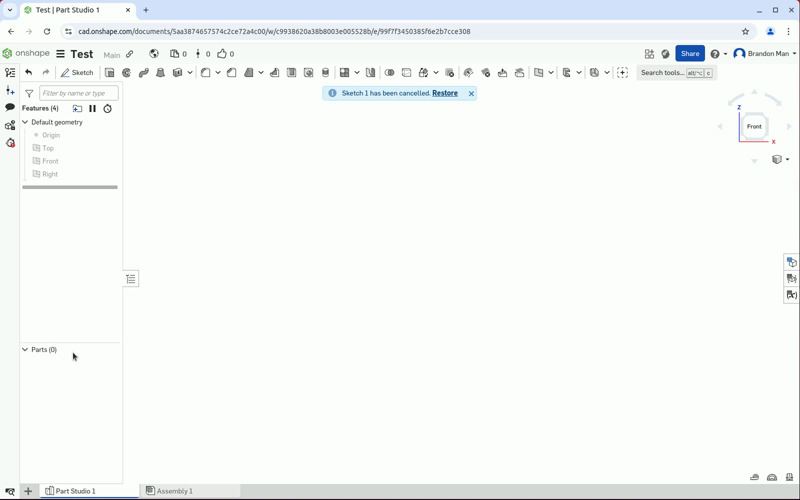
key(shift+s)
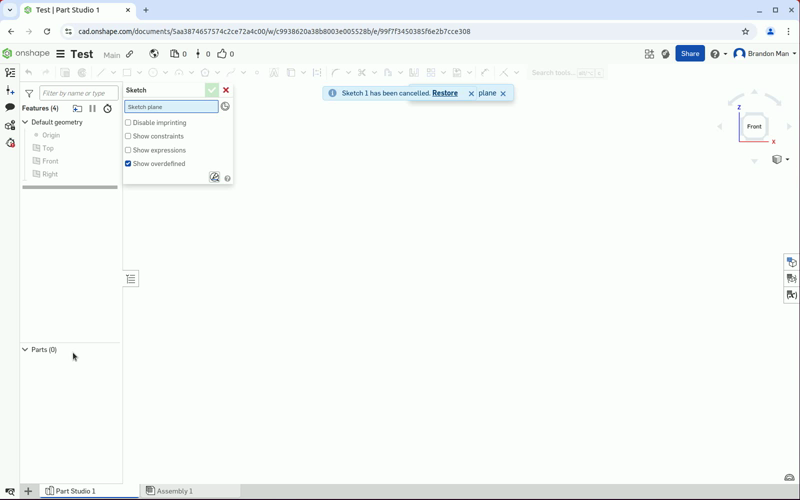
mouse_move(73, 163)
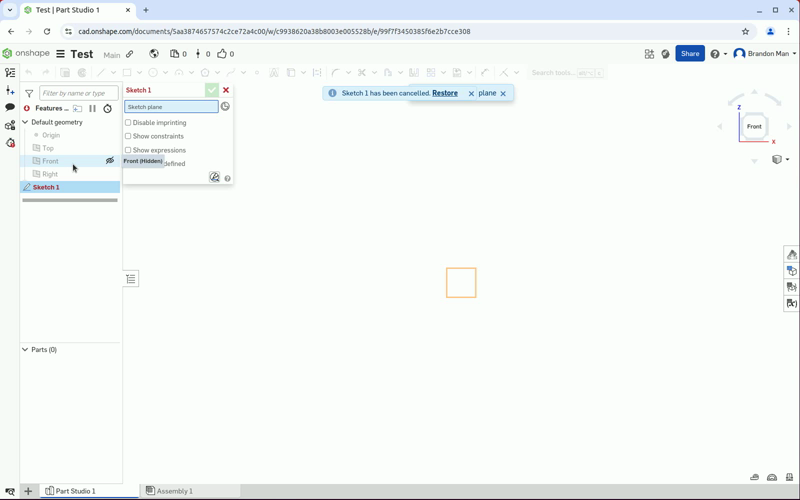
click(73, 163)
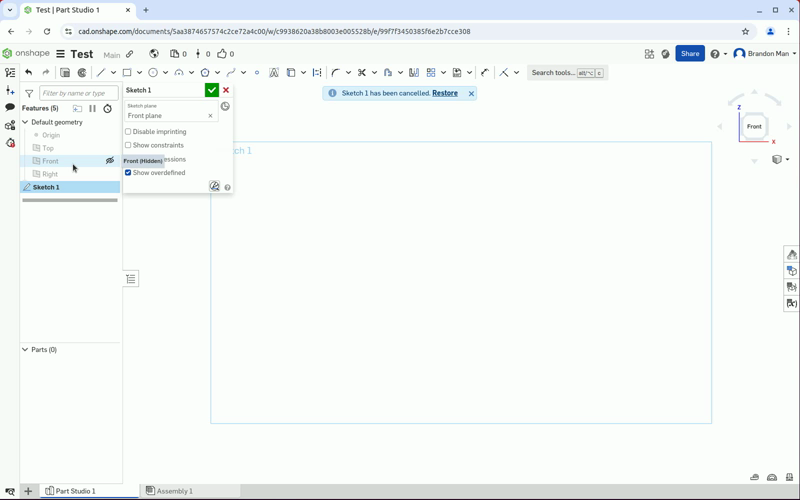
mouse_move(73, 352)
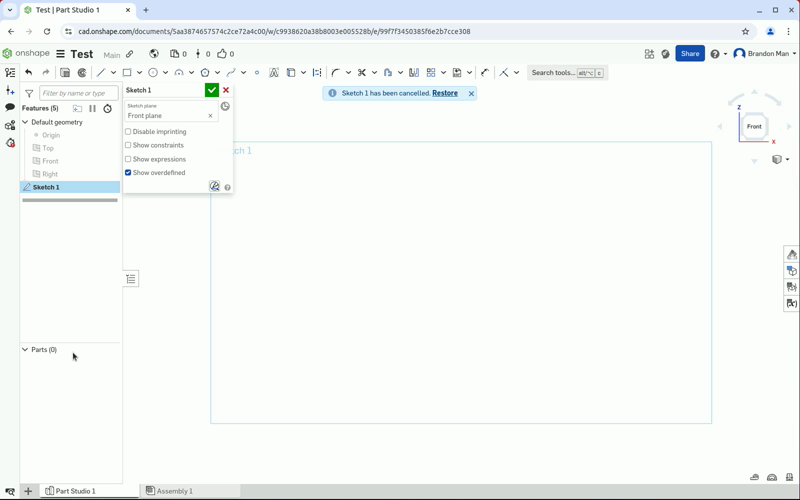
key(y)
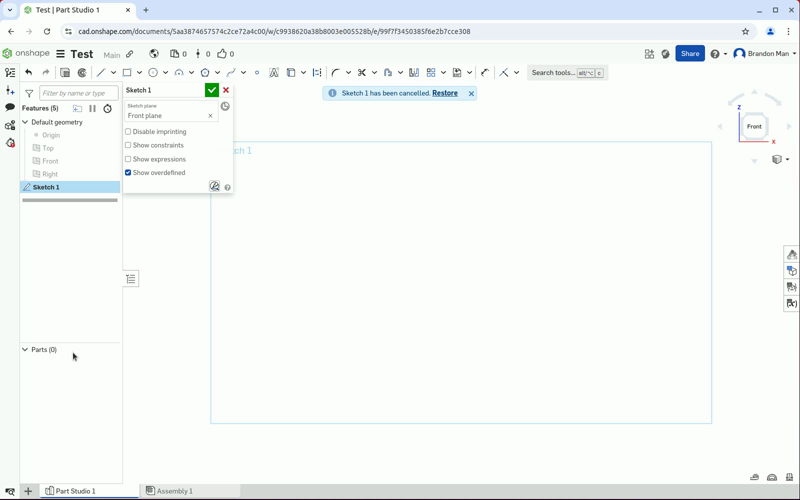
key(l)
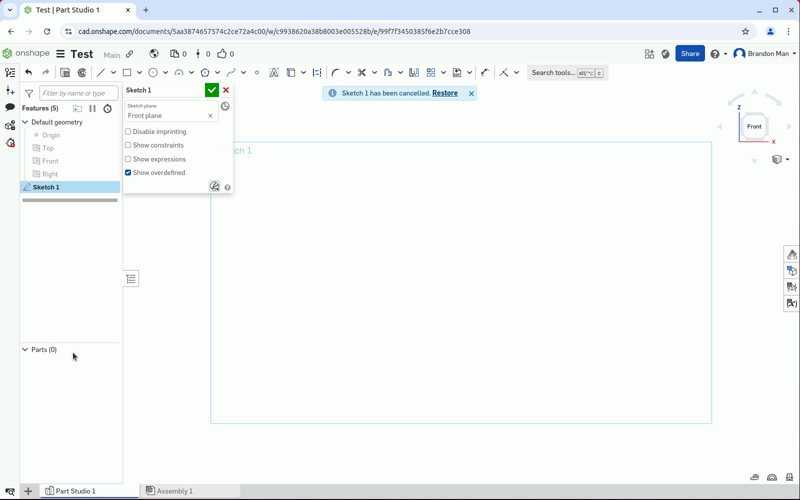
key_down(shift)
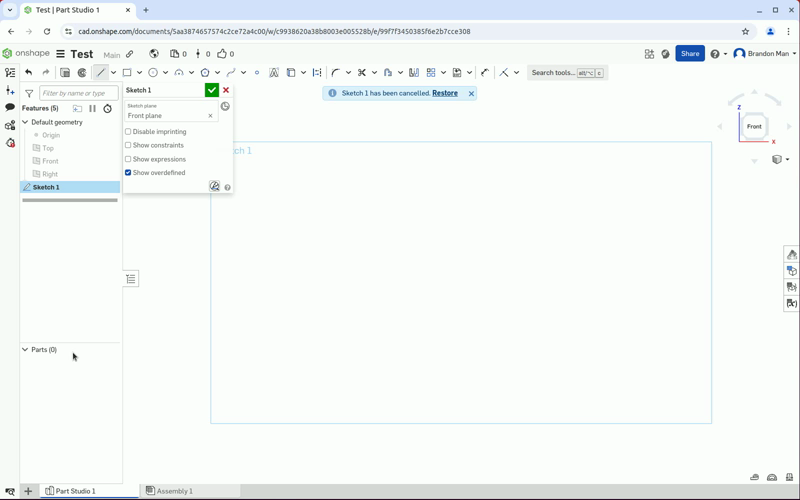
mouse_move(348, 299)
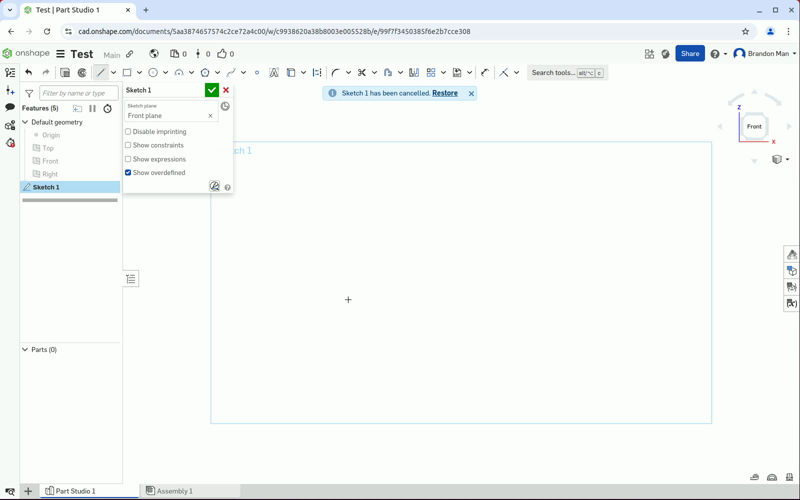
click(348, 299)
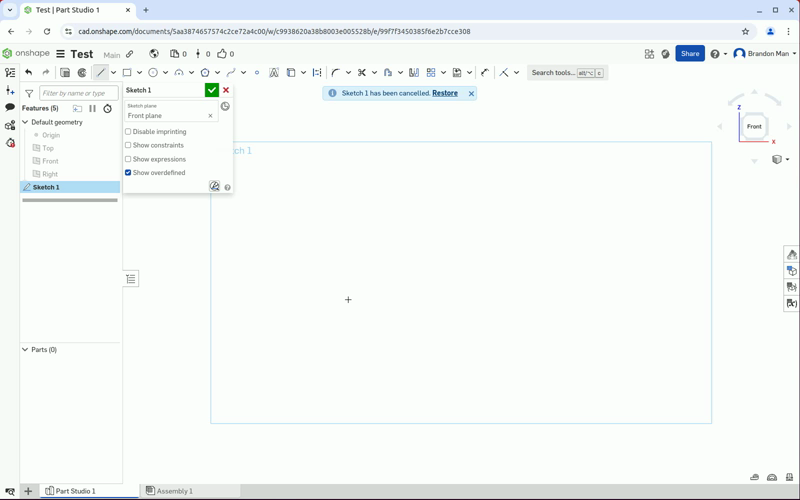
key_up(shift)
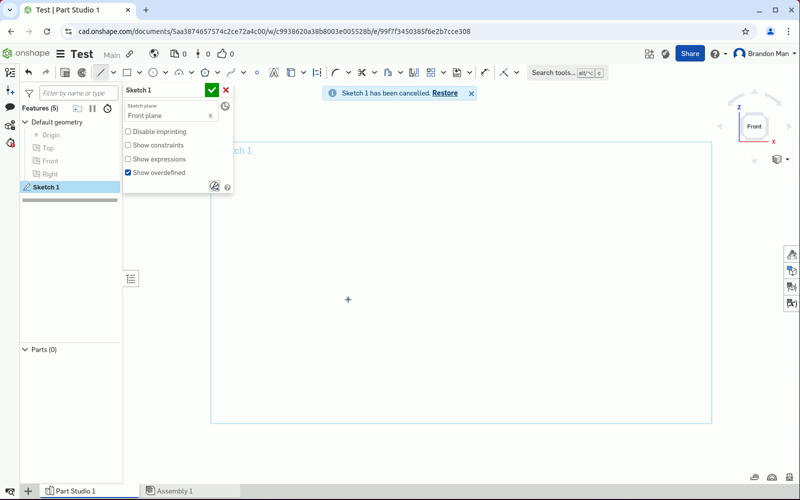
key_down(shift)
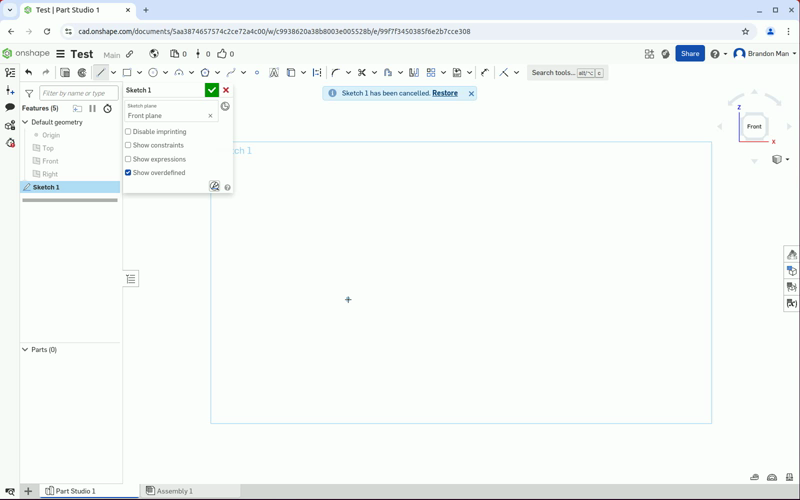
mouse_move(569, 299)
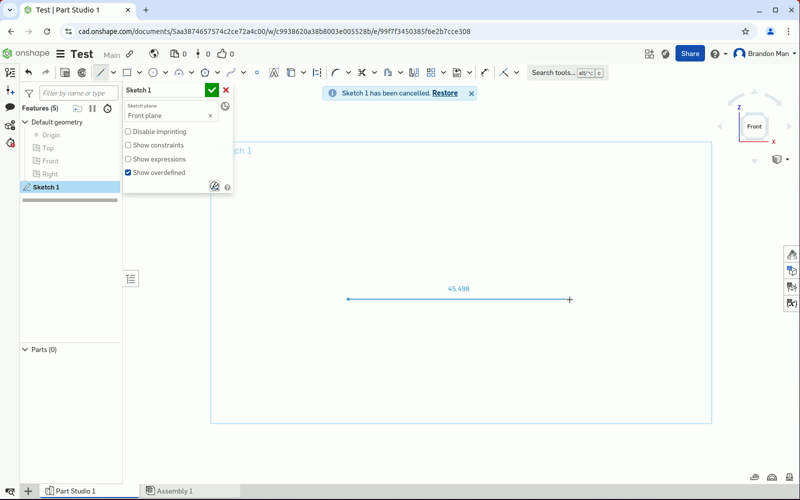
click(569, 299)
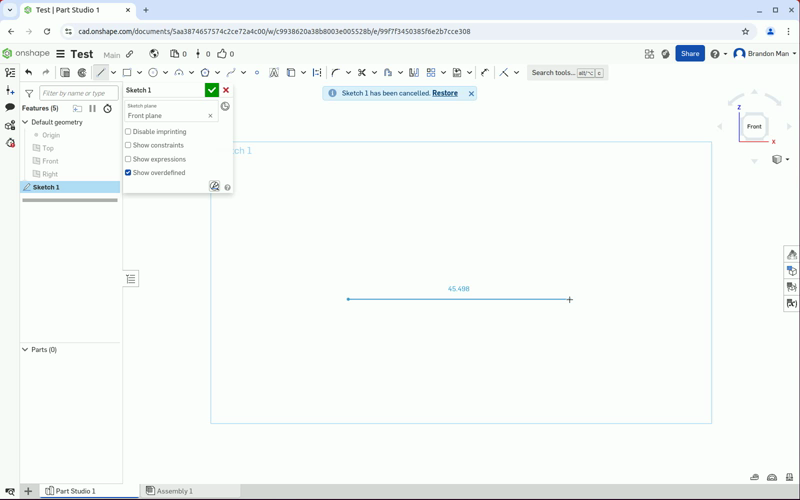
key_up(shift)
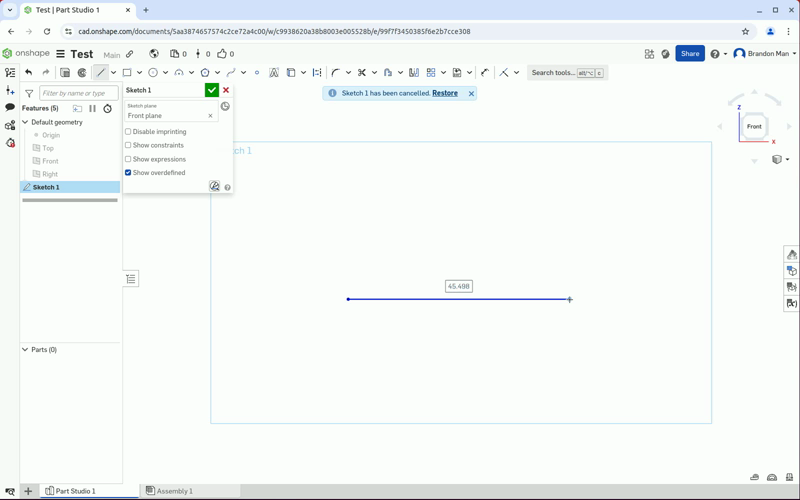
key_down(shift)
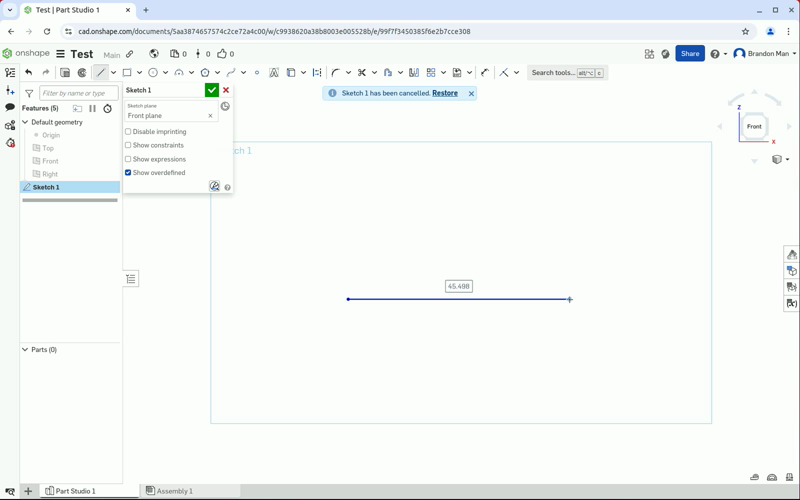
mouse_move(589, 299)
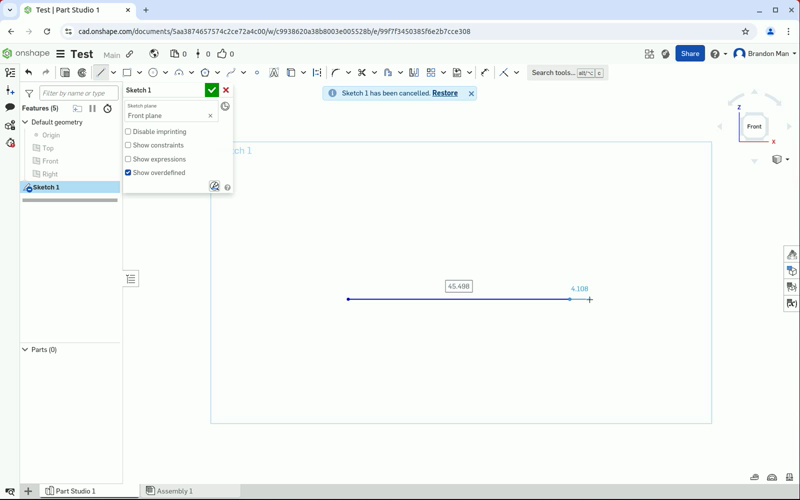
mouse_move(569, 294)
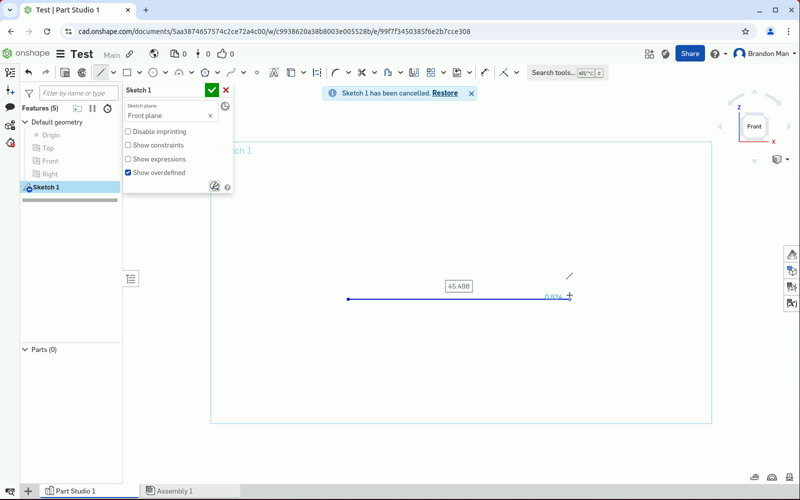
scroll(6)
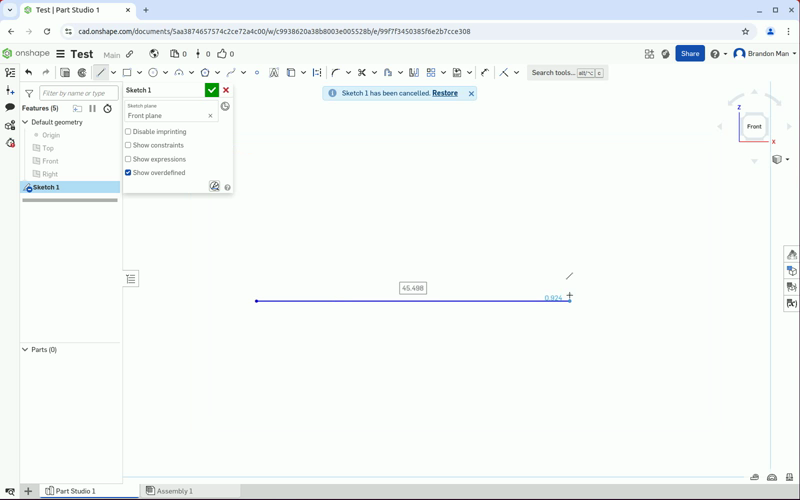
scroll(6)
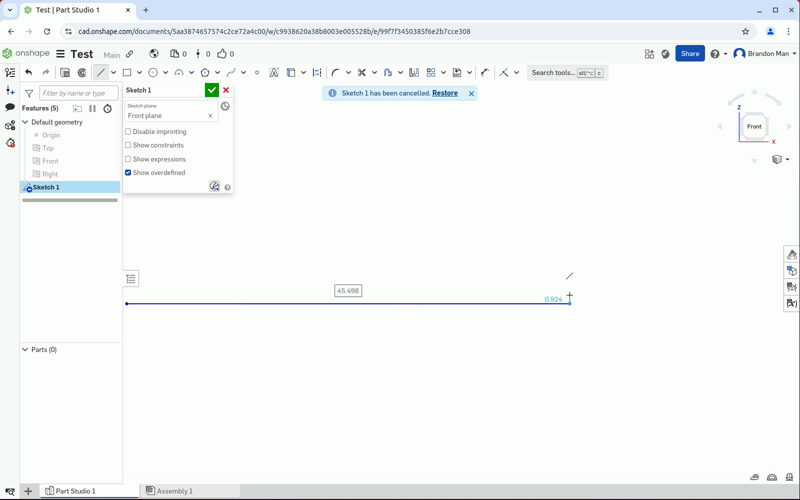
scroll(6)
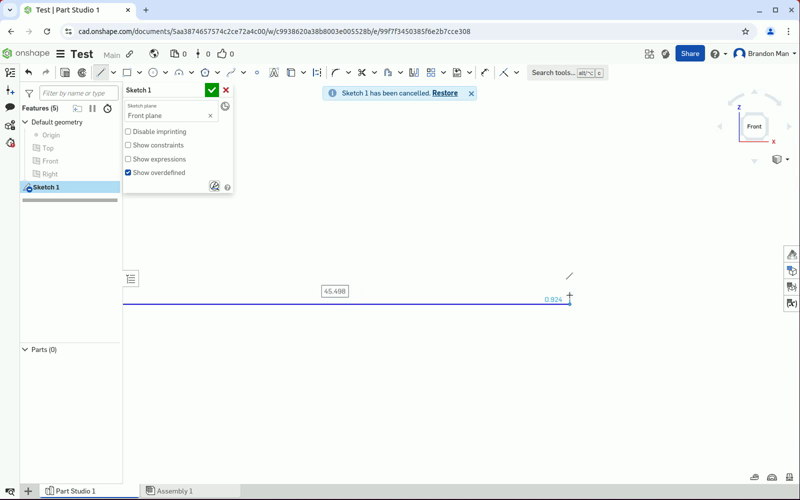
scroll(6)
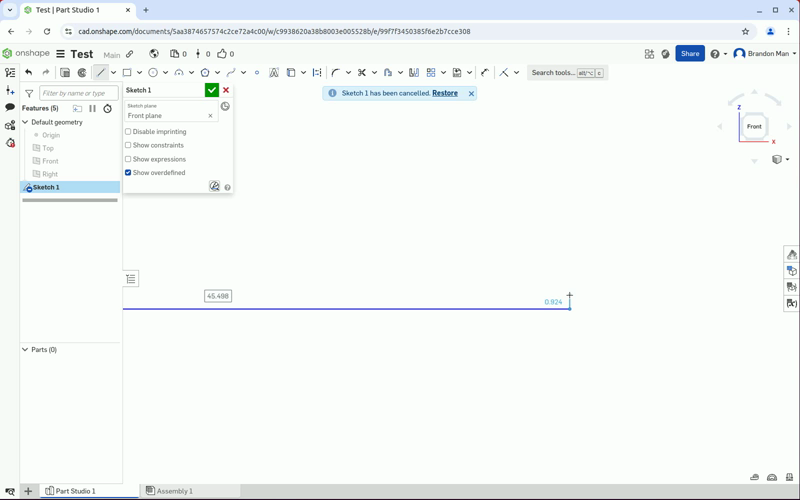
scroll(6)
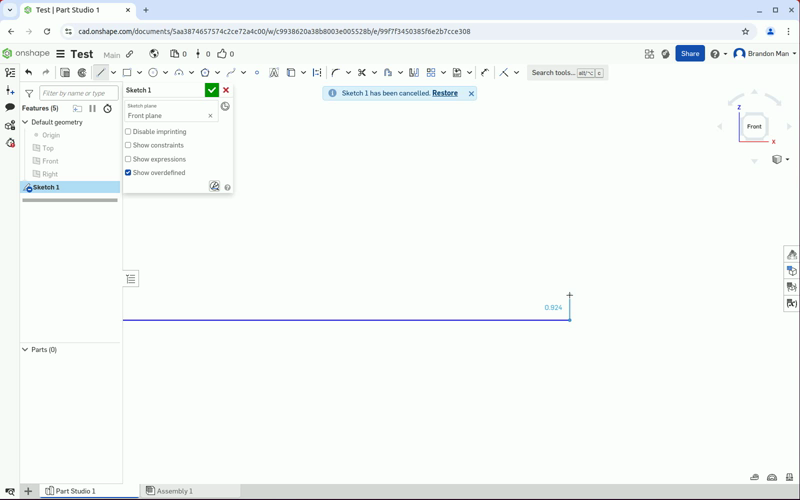
scroll(6)
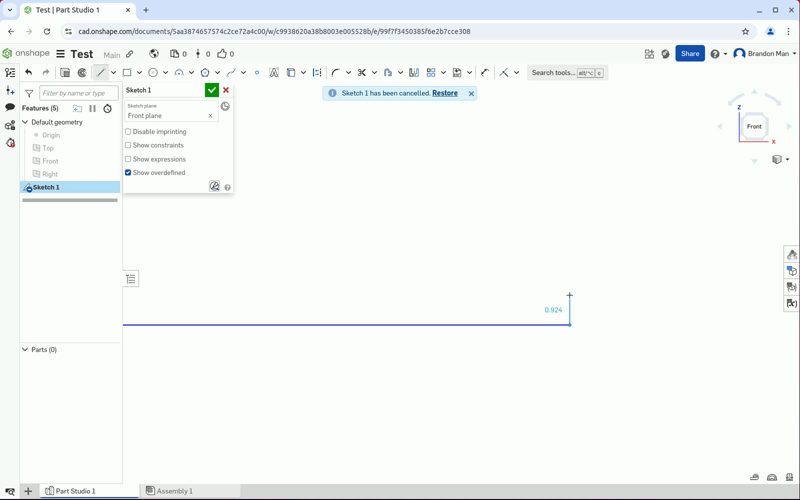
scroll(6)
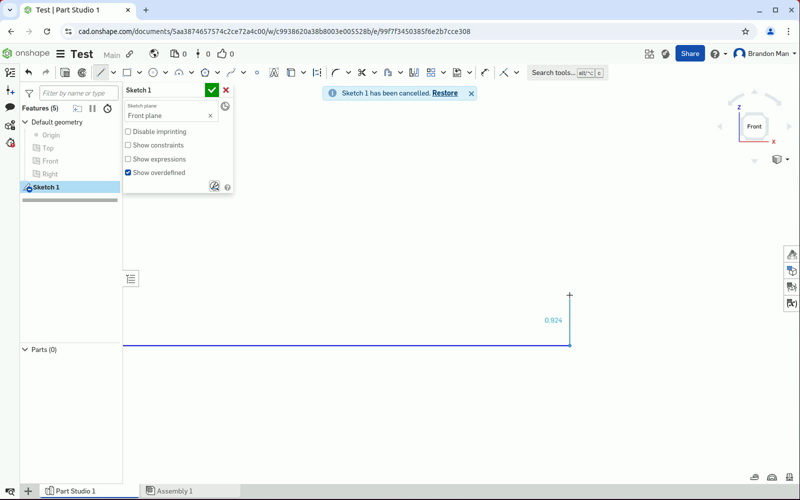
click(569, 294)
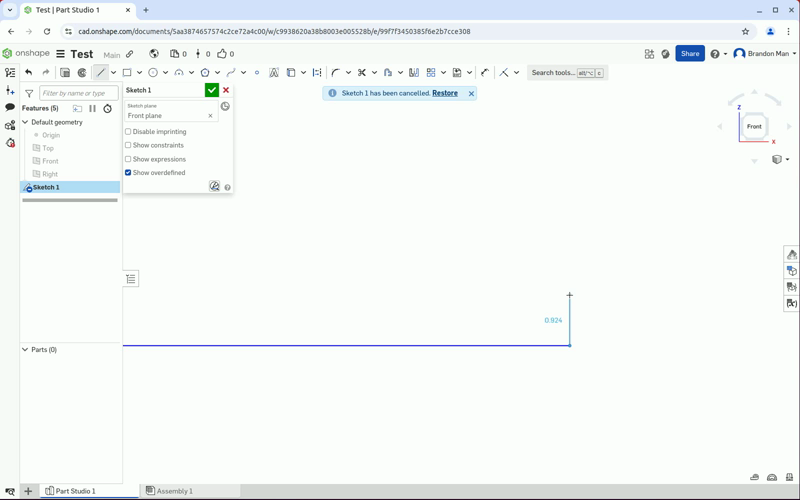
scroll(-6)
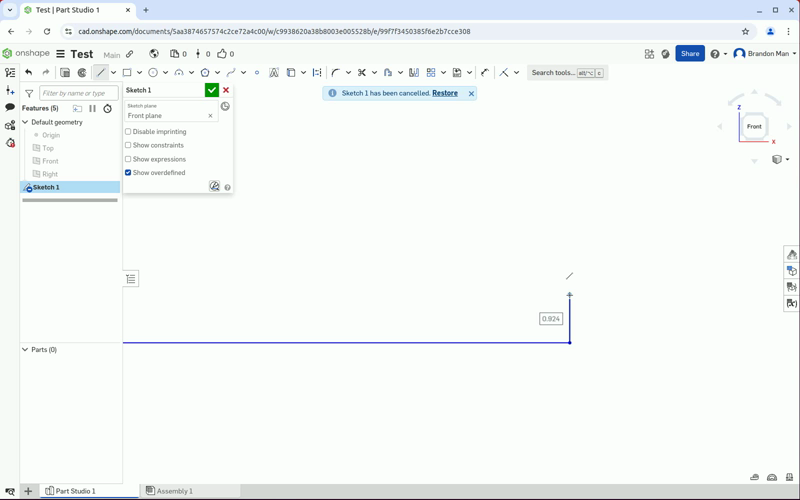
scroll(-6)
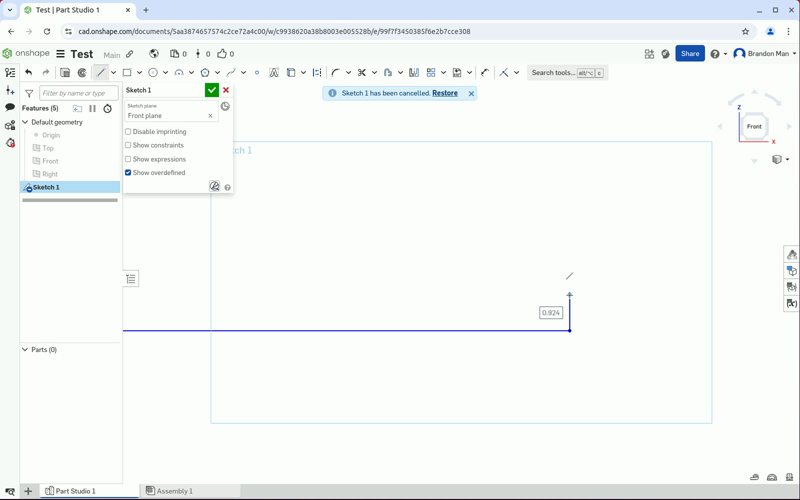
scroll(-6)
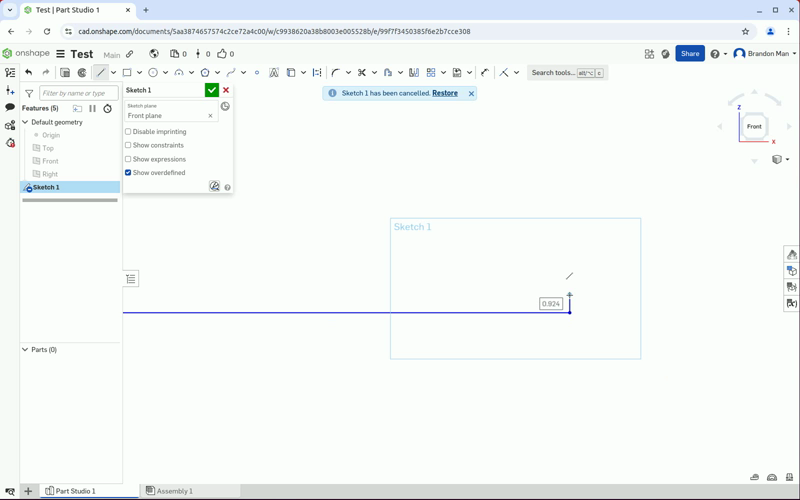
scroll(-6)
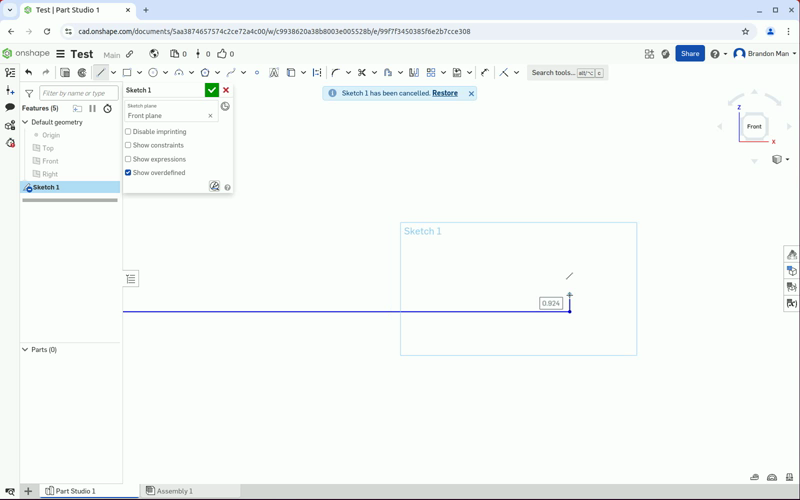
scroll(-6)
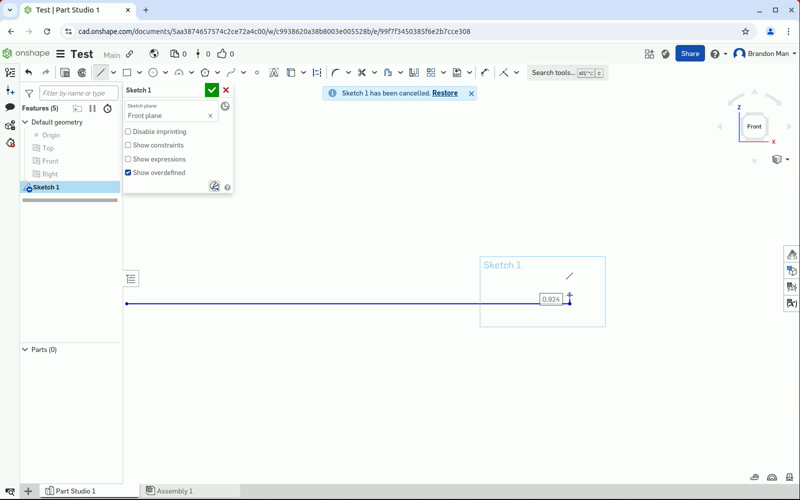
scroll(-6)
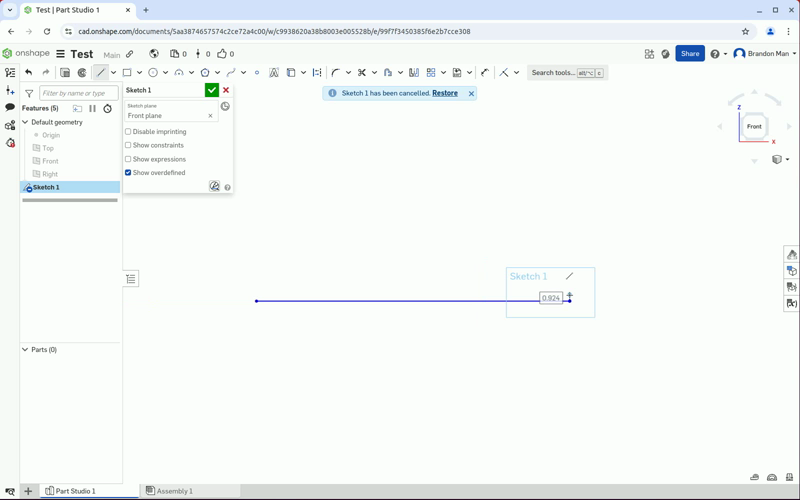
scroll(-6)
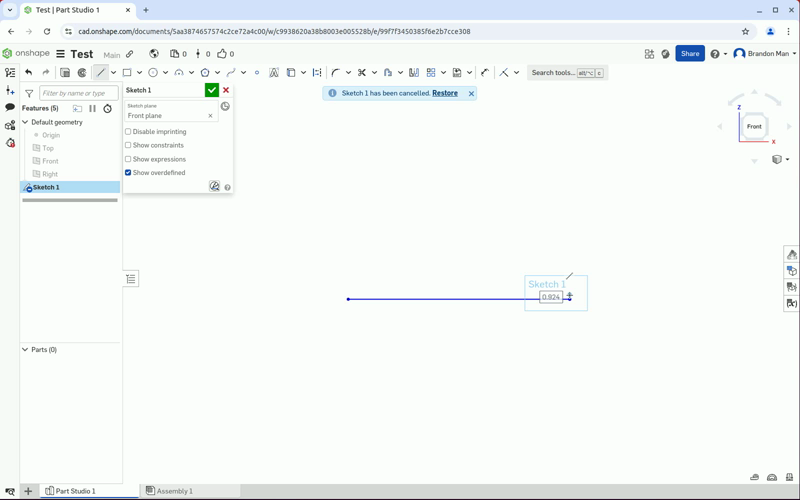
key_up(shift)
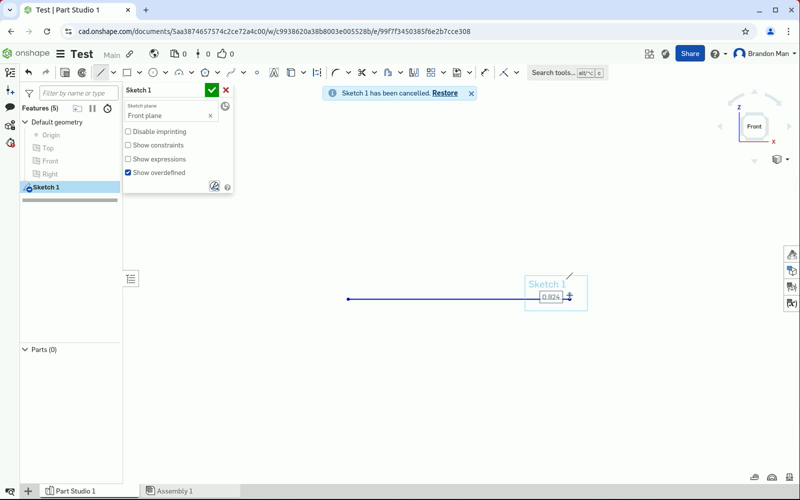
key_down(shift)
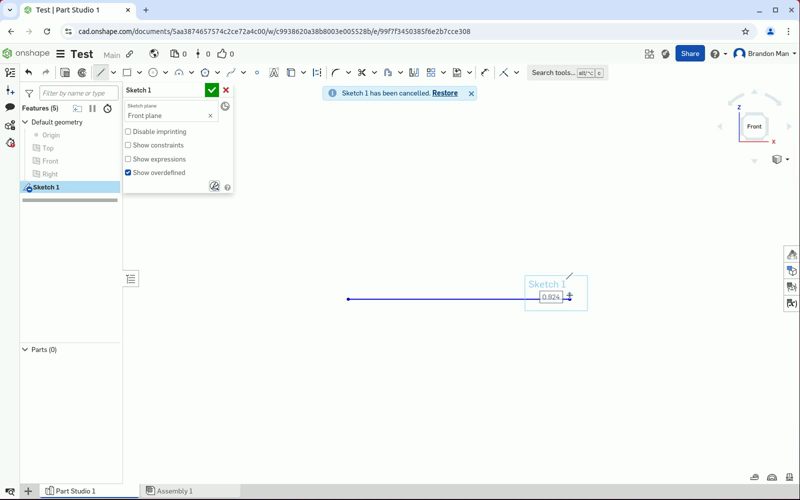
mouse_move(348, 294)
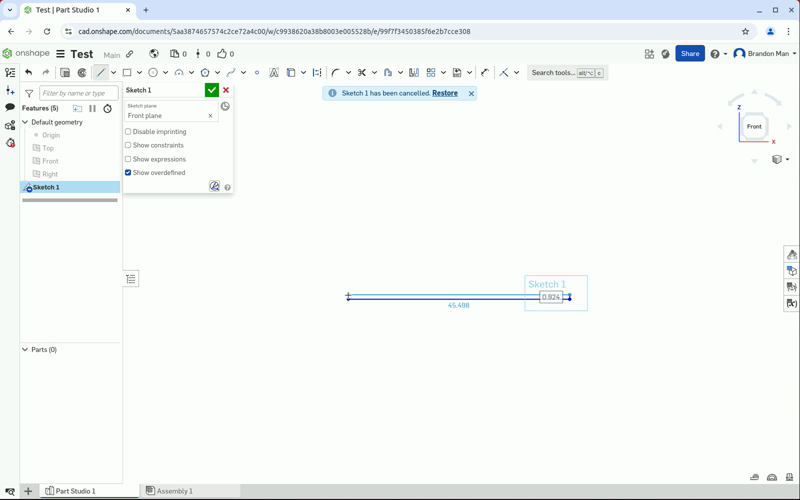
click(348, 294)
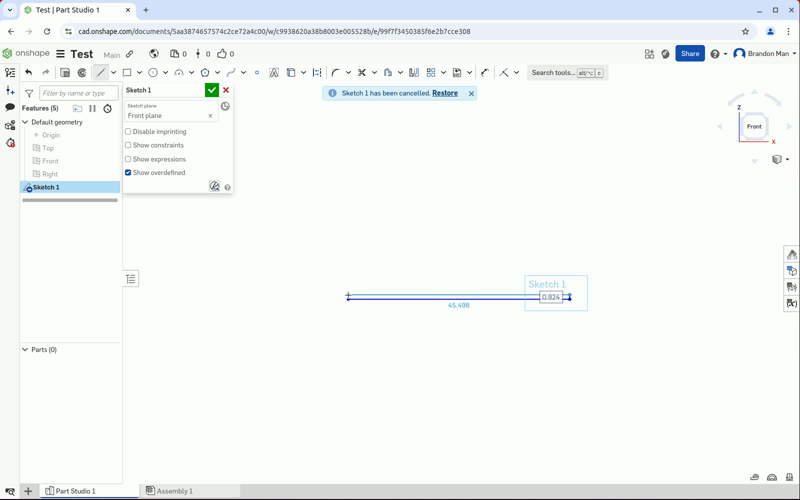
key_up(shift)
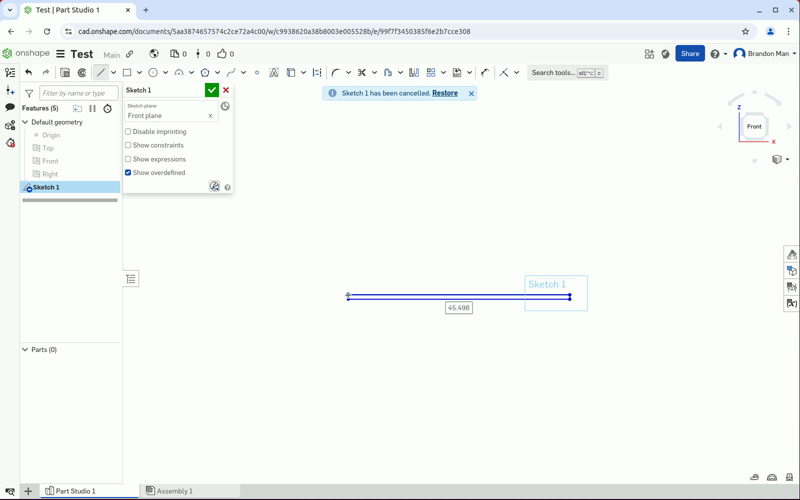
mouse_move(378, 294)
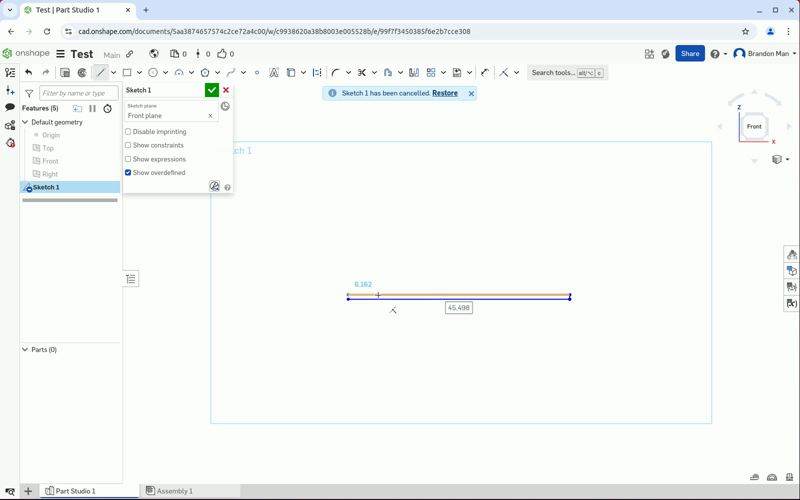
key_down(shift)
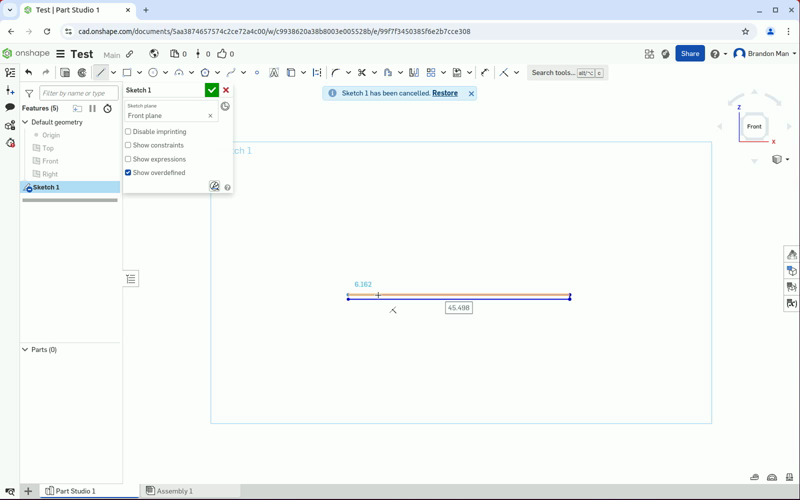
mouse_move(348, 299)
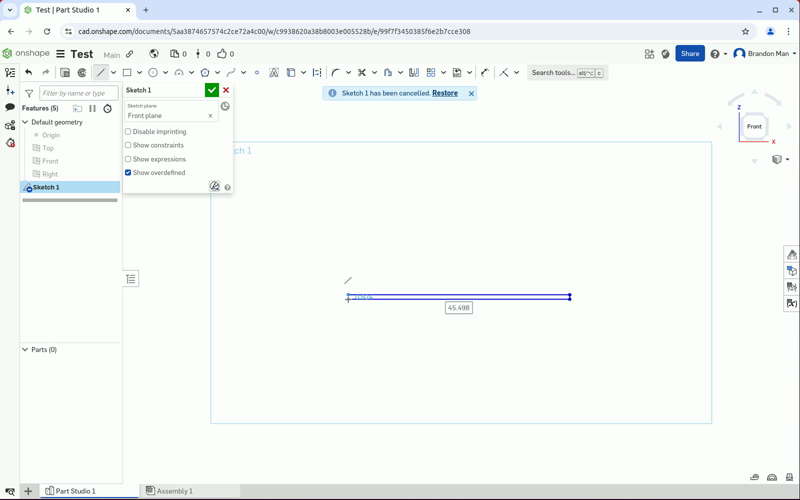
scroll(6)
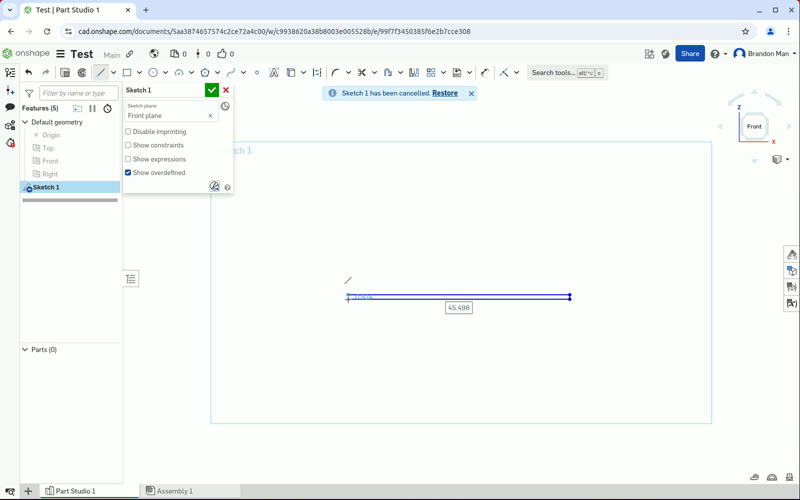
scroll(6)
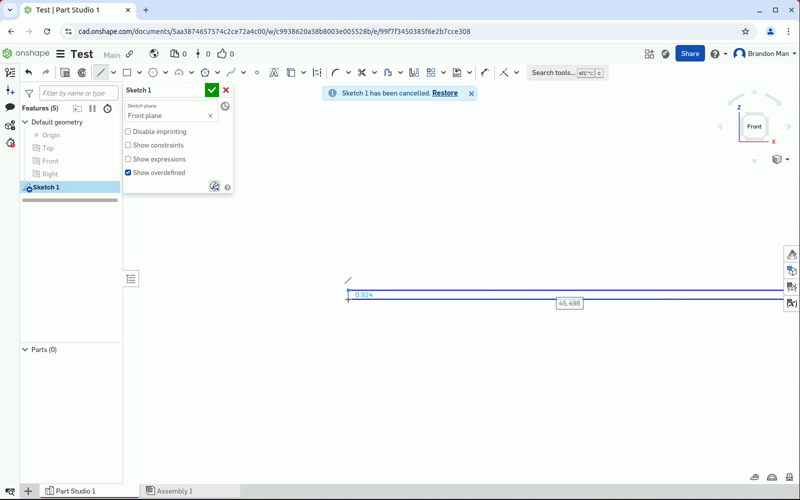
scroll(6)
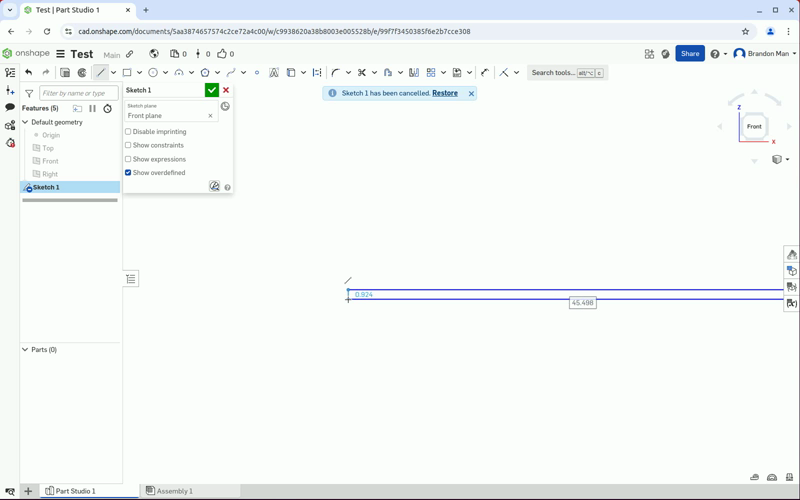
scroll(6)
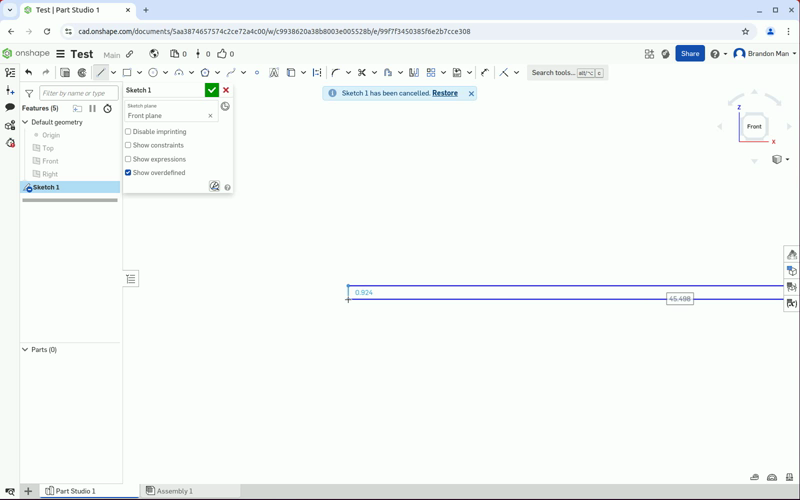
scroll(6)
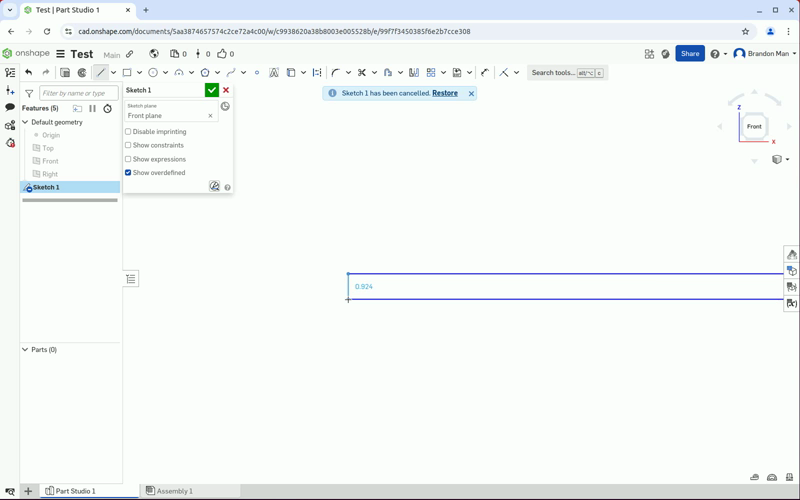
scroll(6)
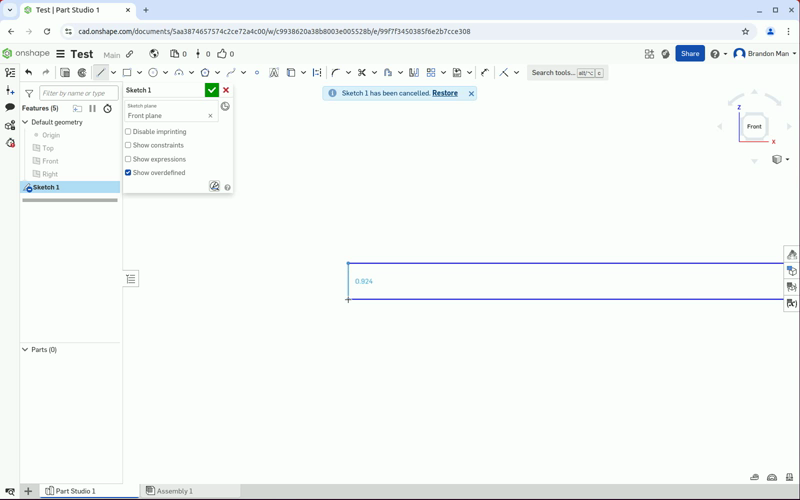
scroll(6)
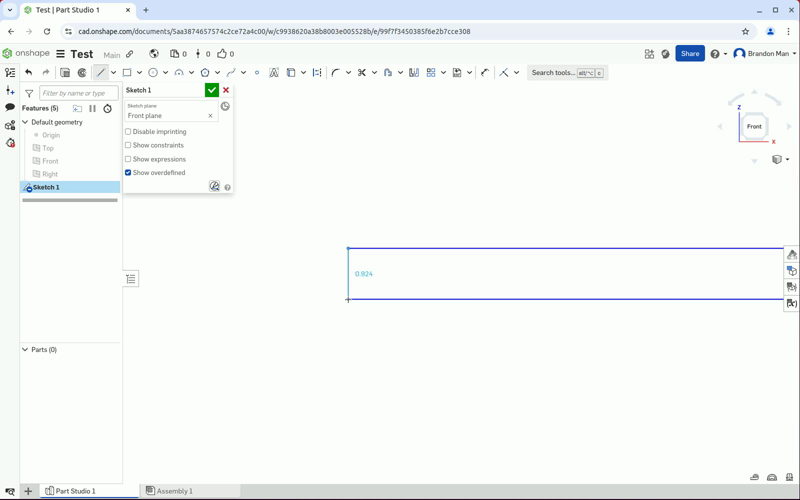
key_up(shift)
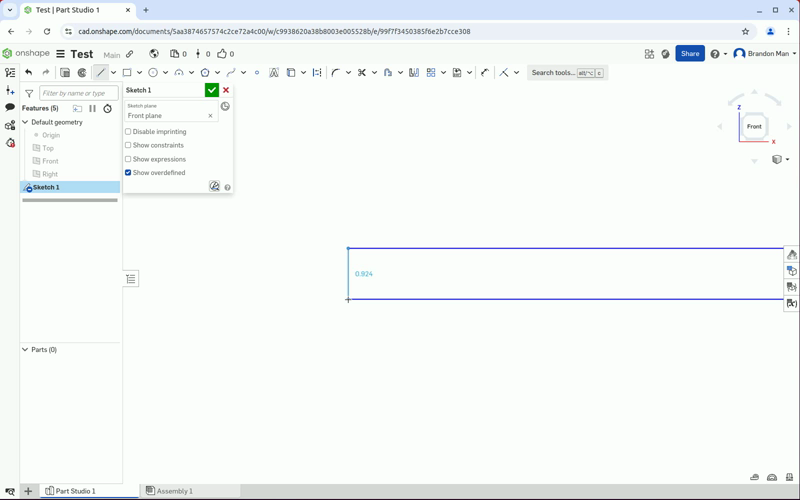
click(348, 299)
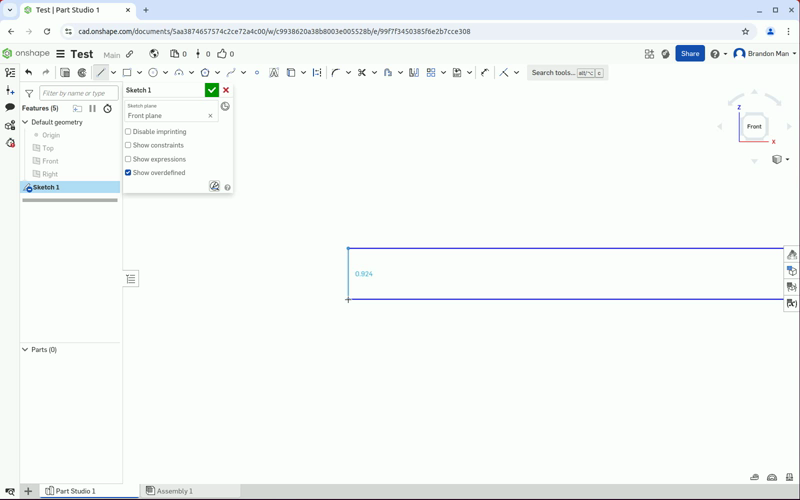
scroll(-6)
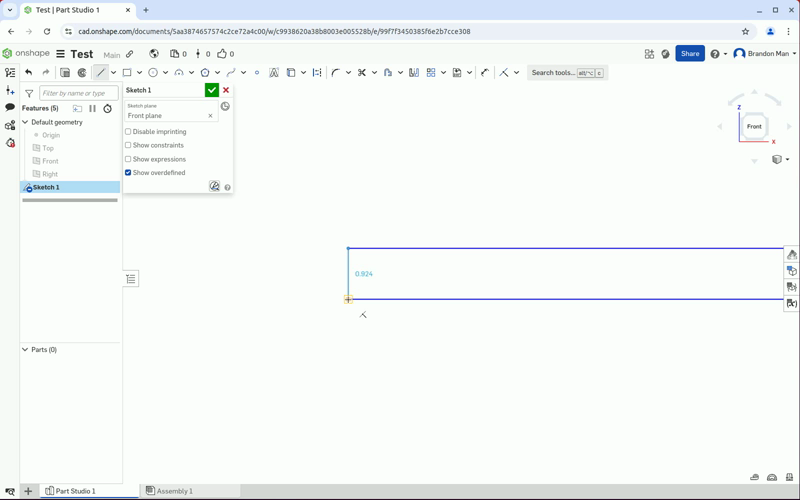
scroll(-6)
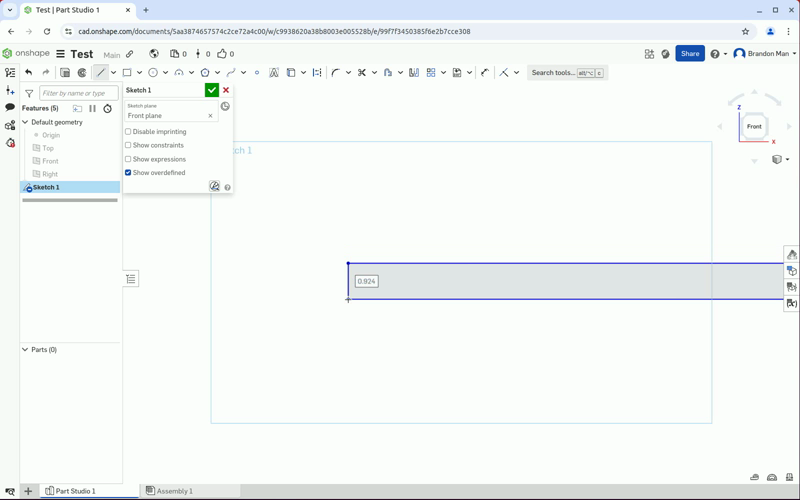
scroll(-6)
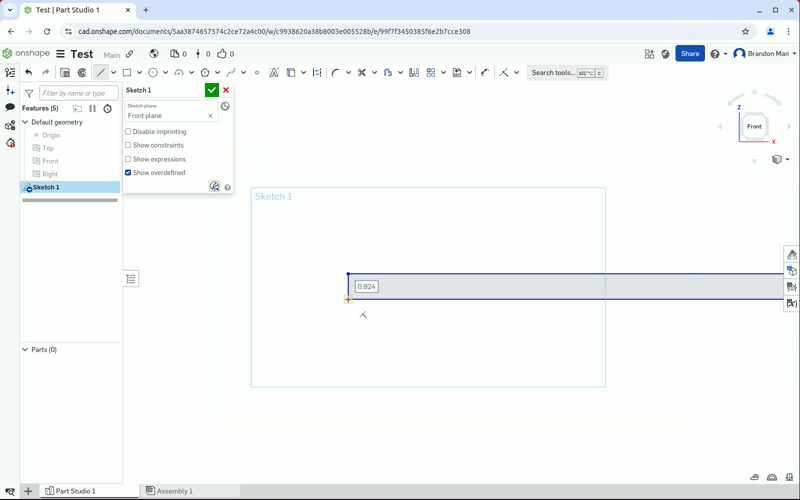
scroll(-6)
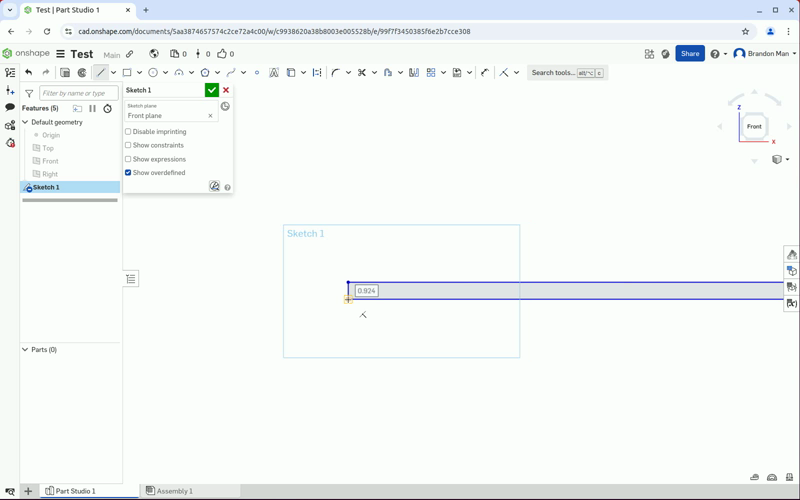
scroll(-6)
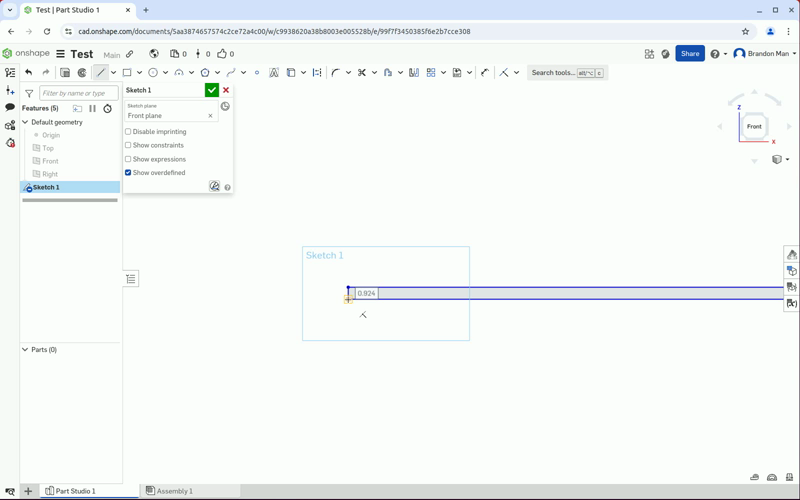
scroll(-6)
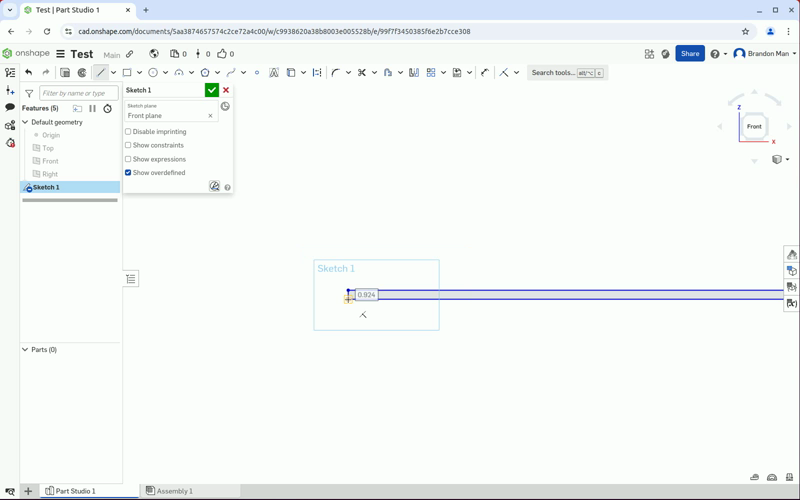
scroll(-6)
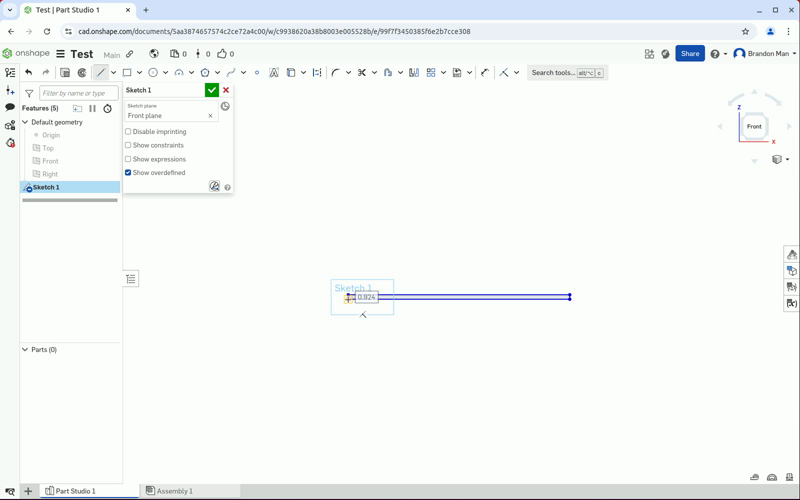
key(esc)
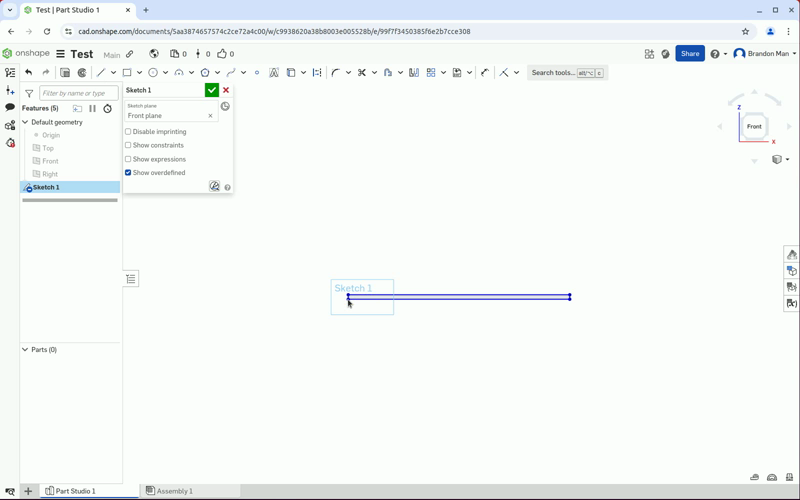
mouse_move(403, 296)
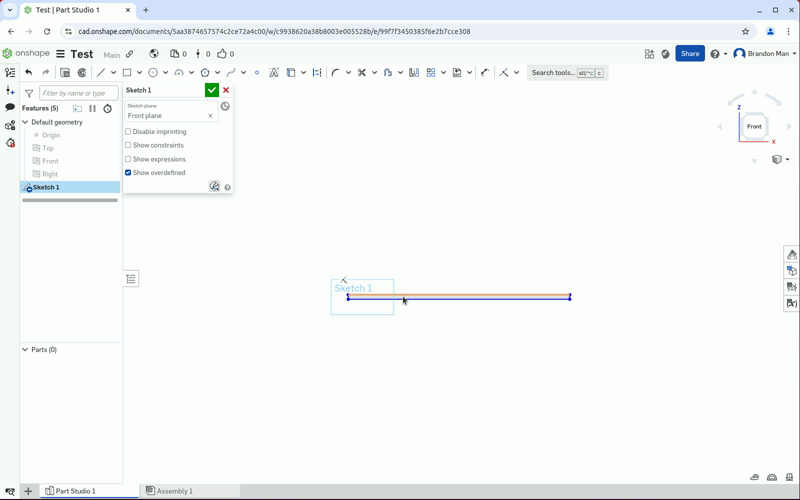
scroll(6)
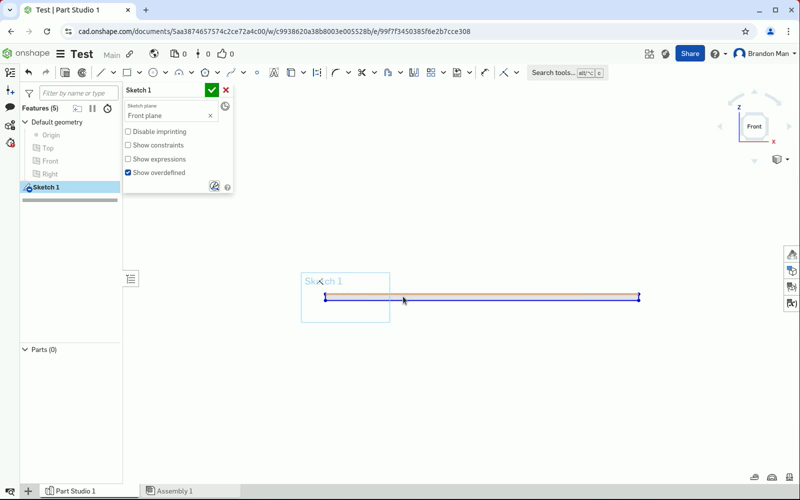
scroll(6)
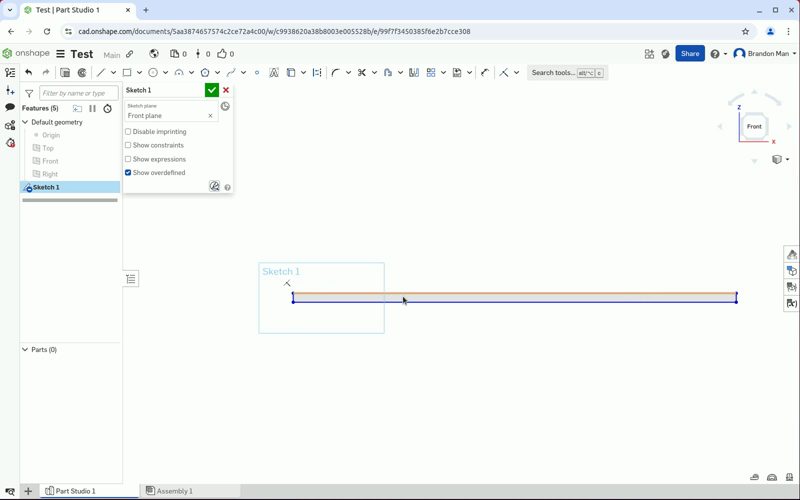
scroll(6)
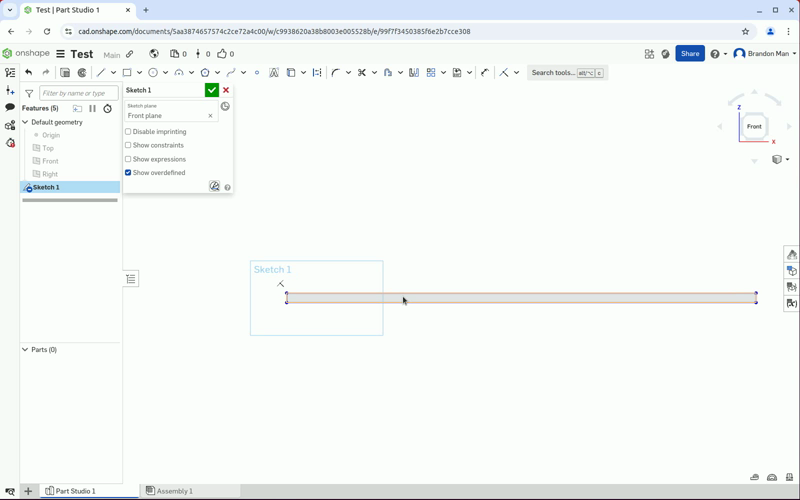
scroll(6)
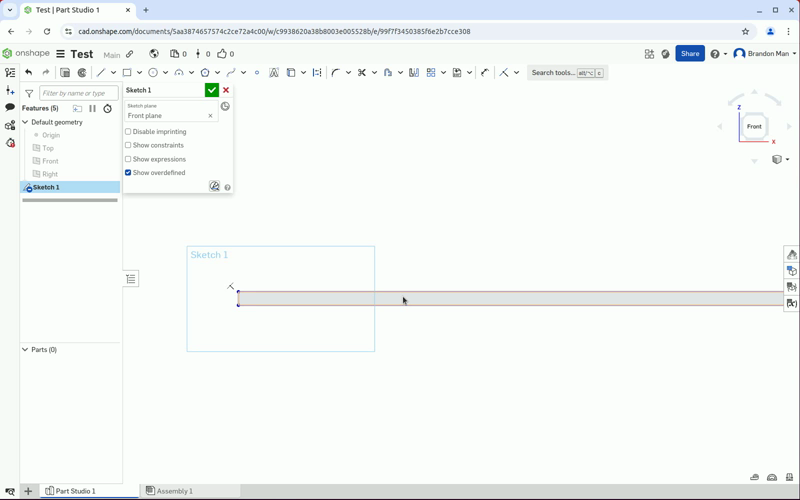
scroll(6)
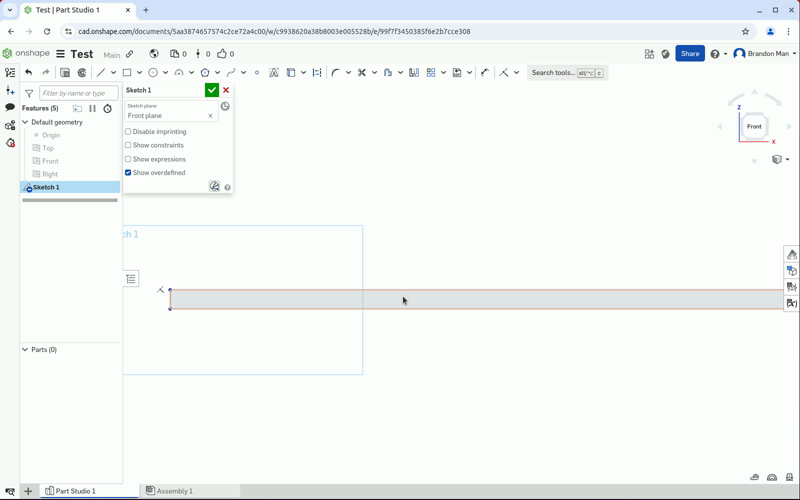
scroll(6)
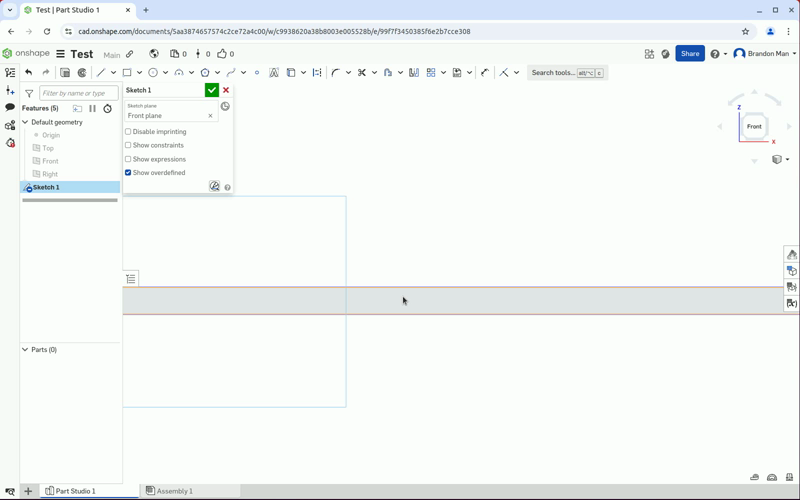
scroll(6)
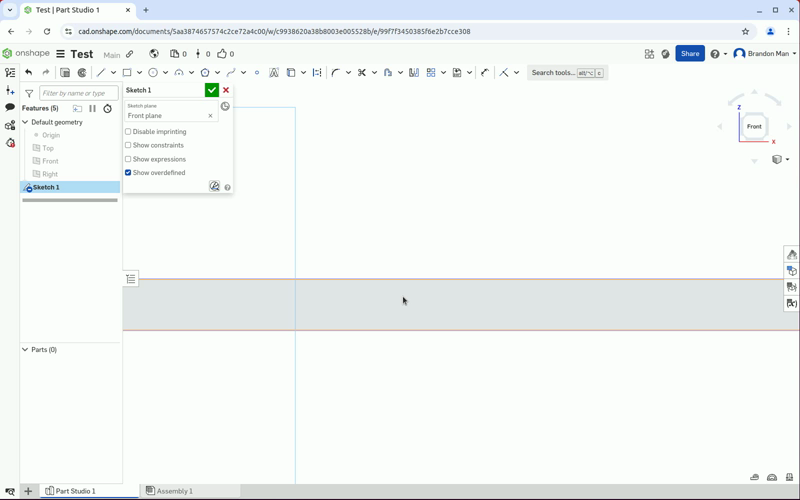
click(403, 296)
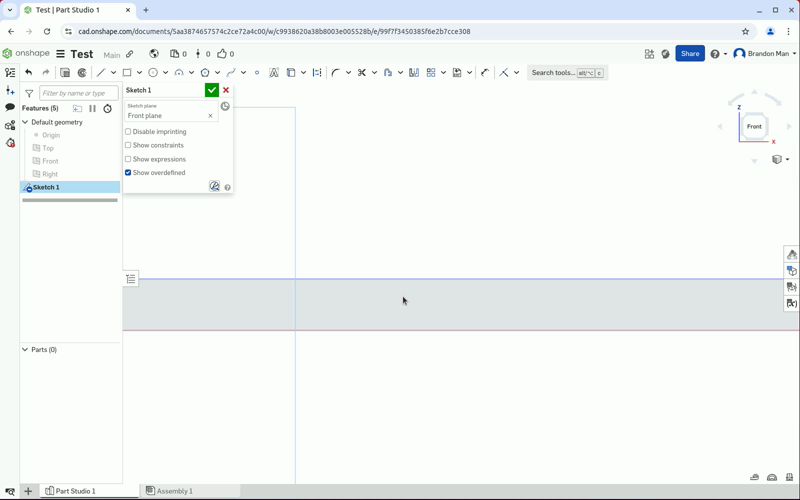
scroll(-6)
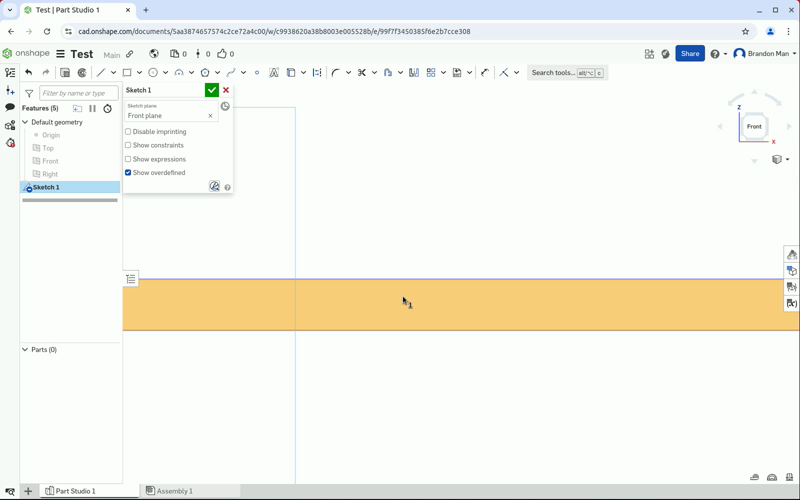
scroll(-6)
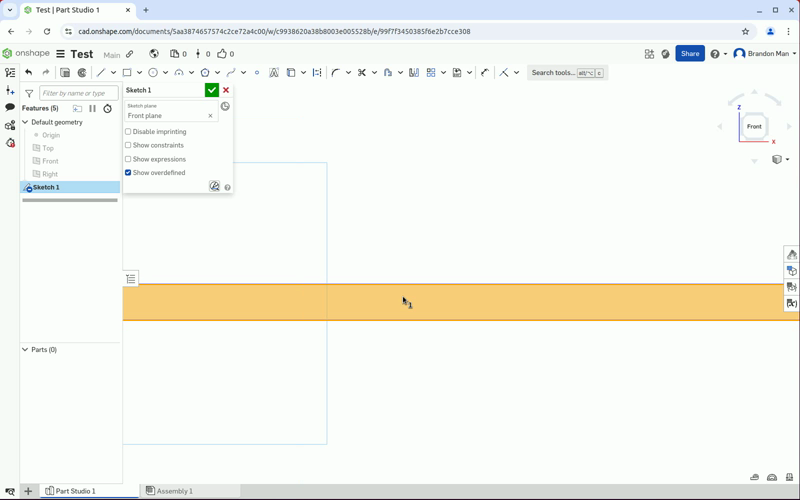
scroll(-6)
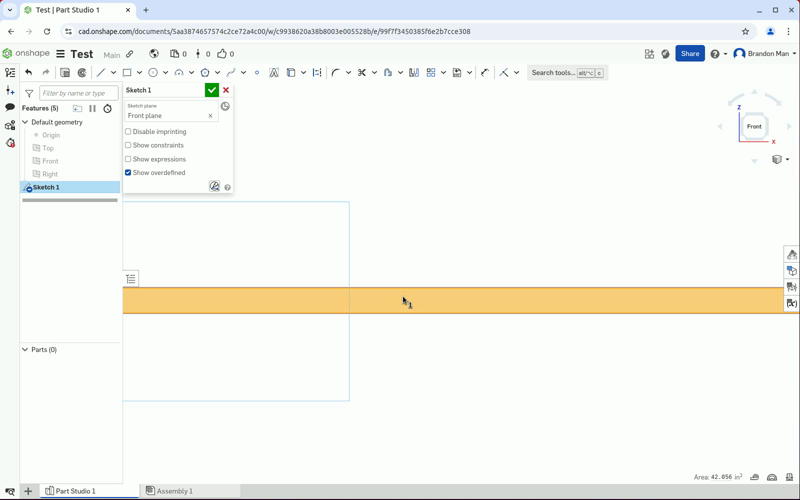
scroll(-6)
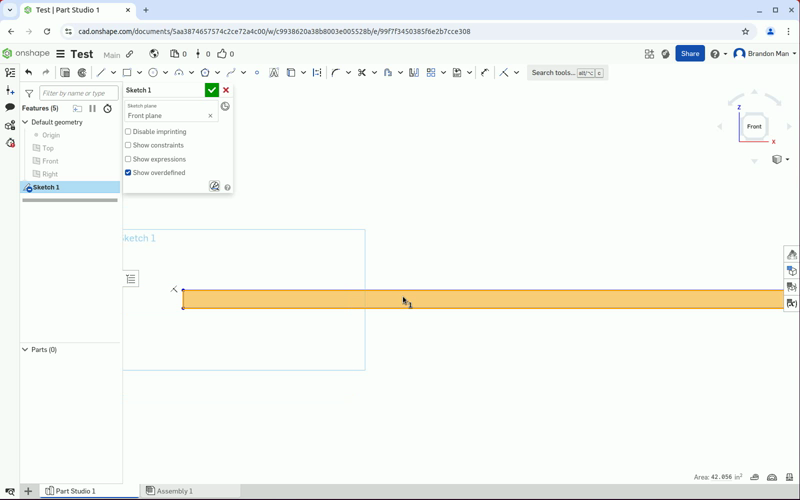
scroll(-6)
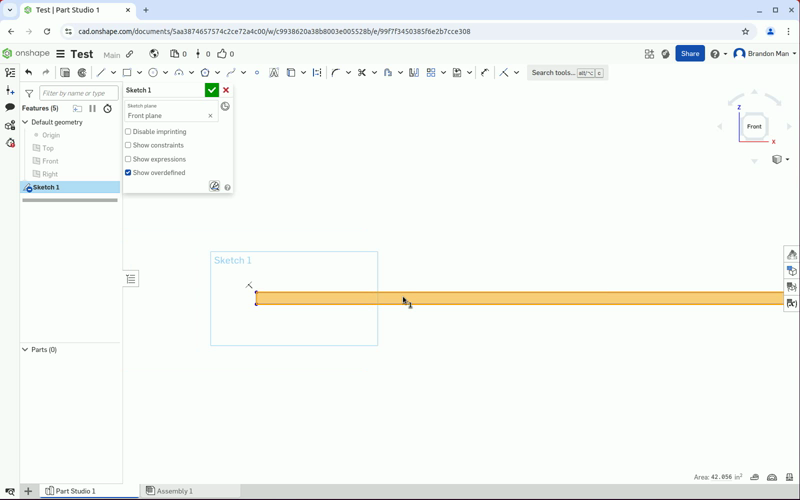
scroll(-6)
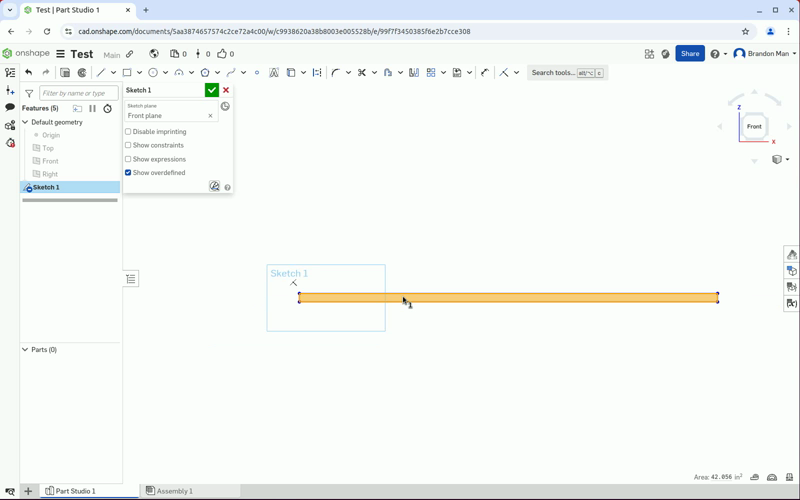
scroll(-6)
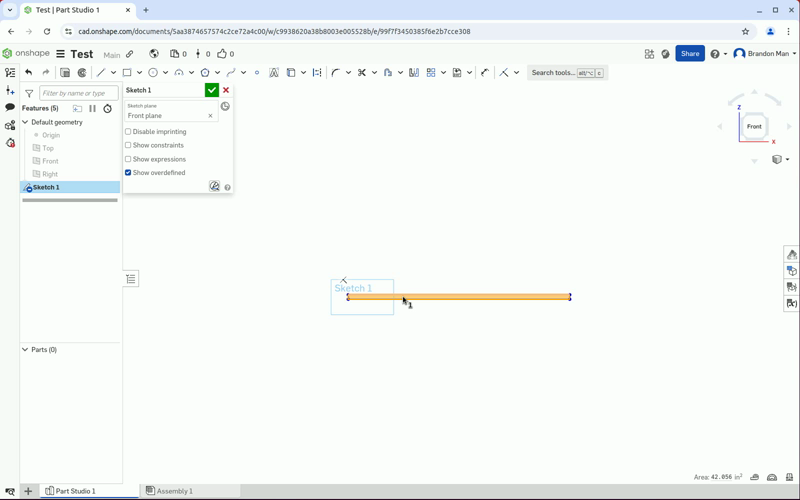
mouse_move(73, 352)
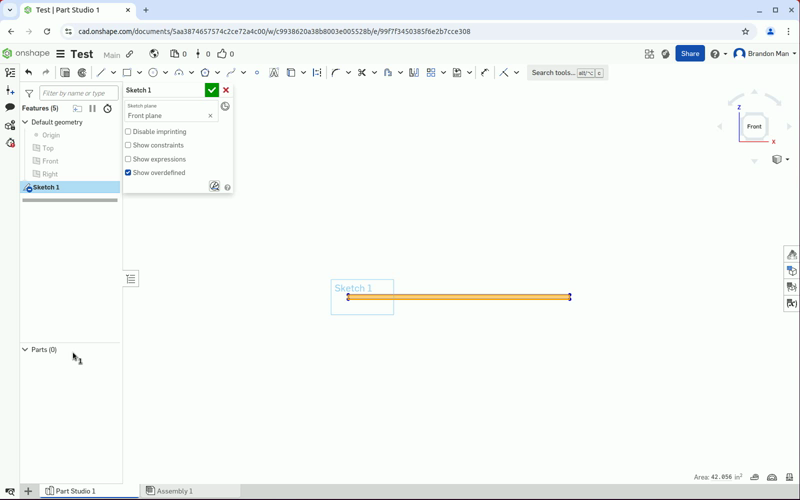
key(shift+y)
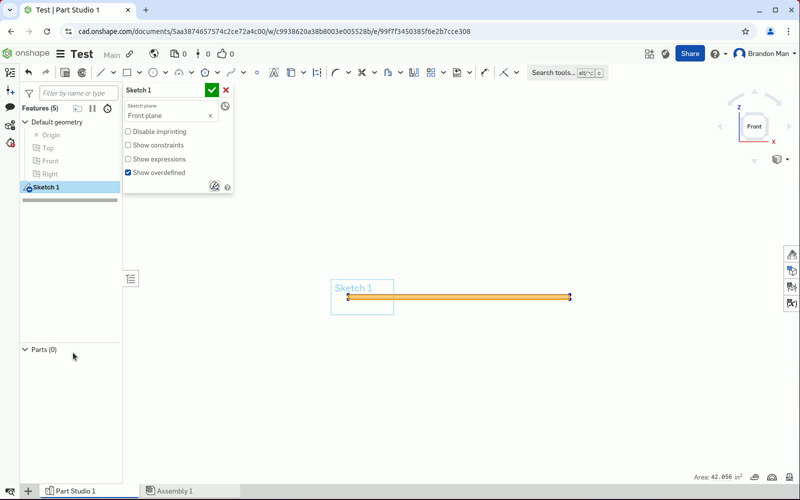
key(shift+e)
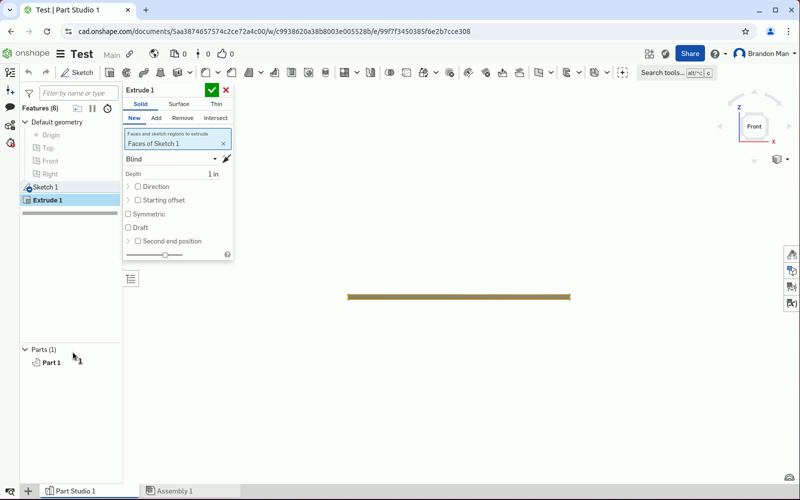
mouse_move(143, 106)
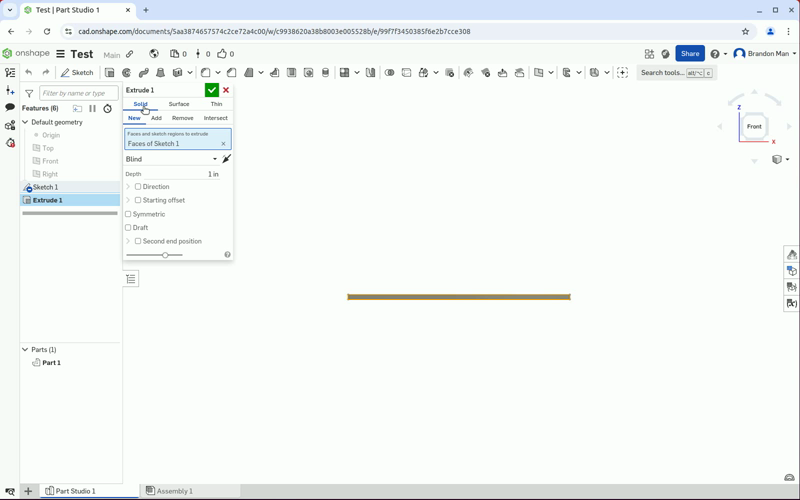
click(143, 106)
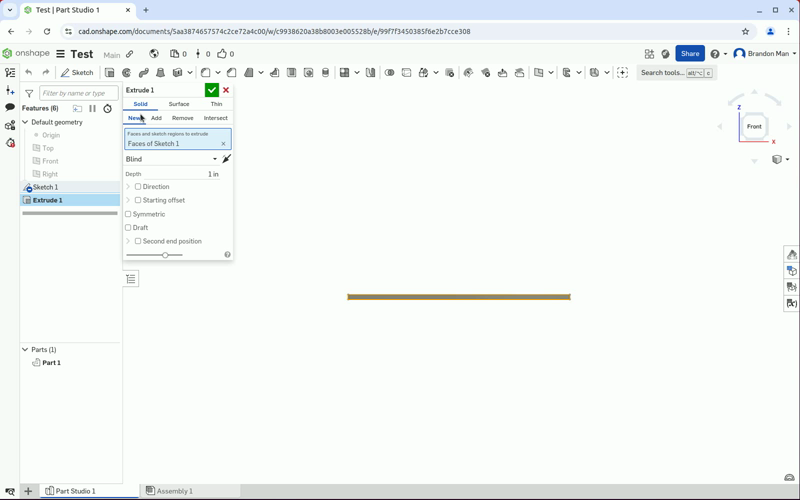
mouse_move(137, 120)
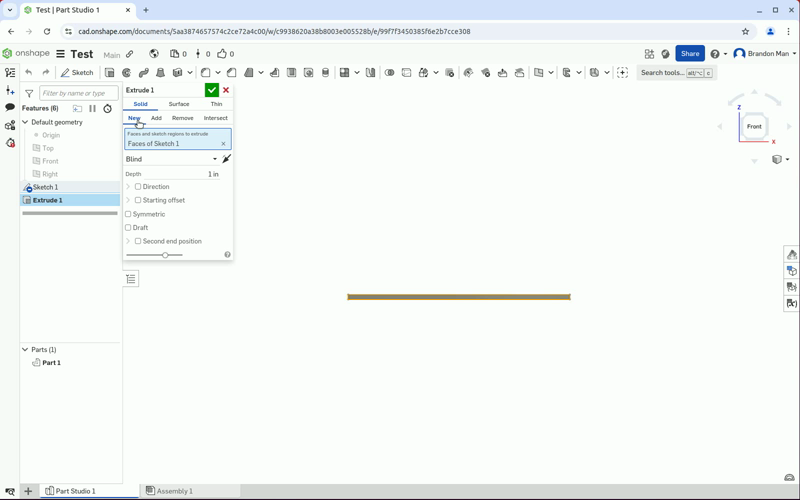
click(137, 120)
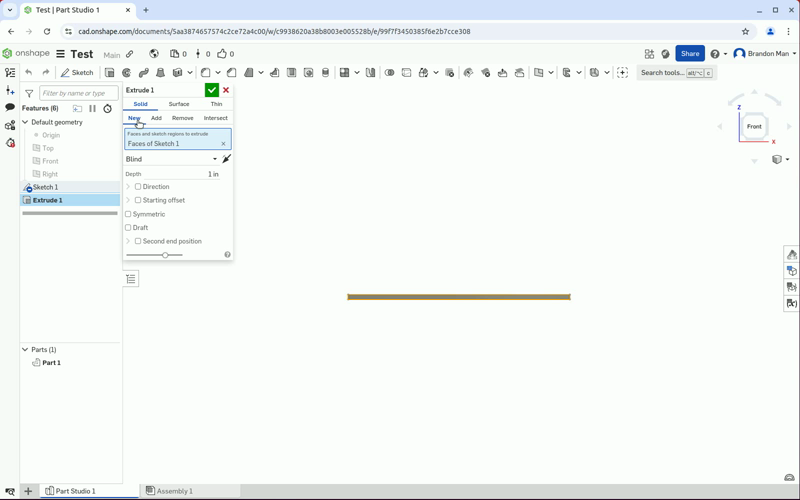
key(tab, 4)
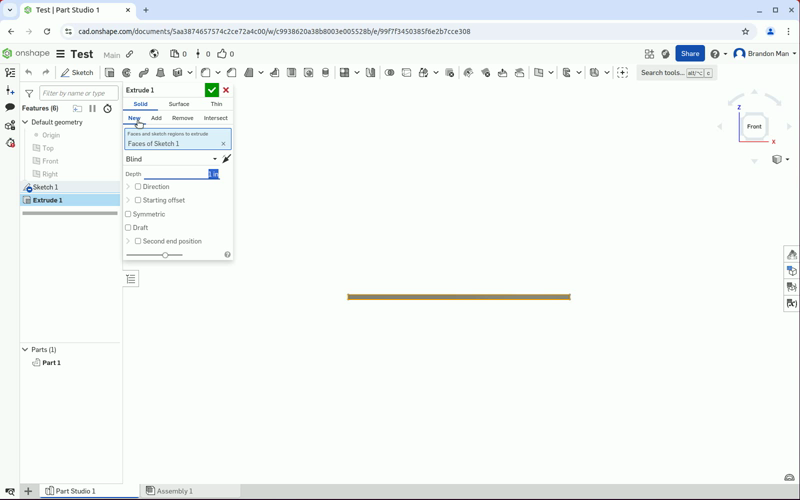
text(6.499)
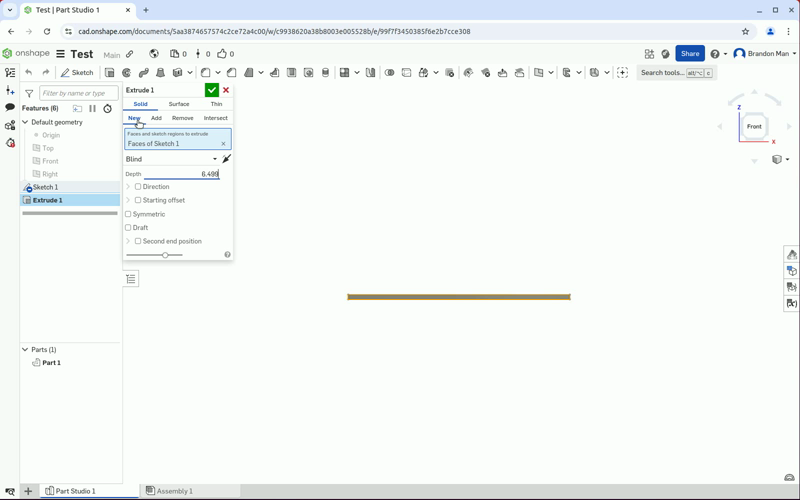
key(enter)
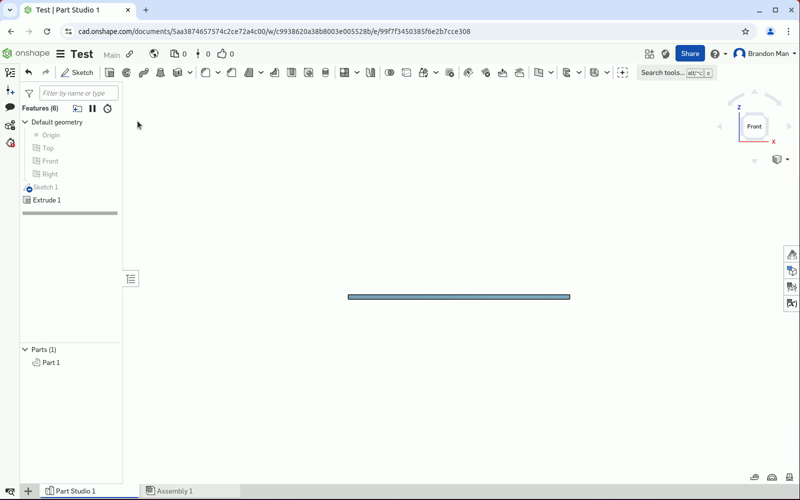
key(shift+h)
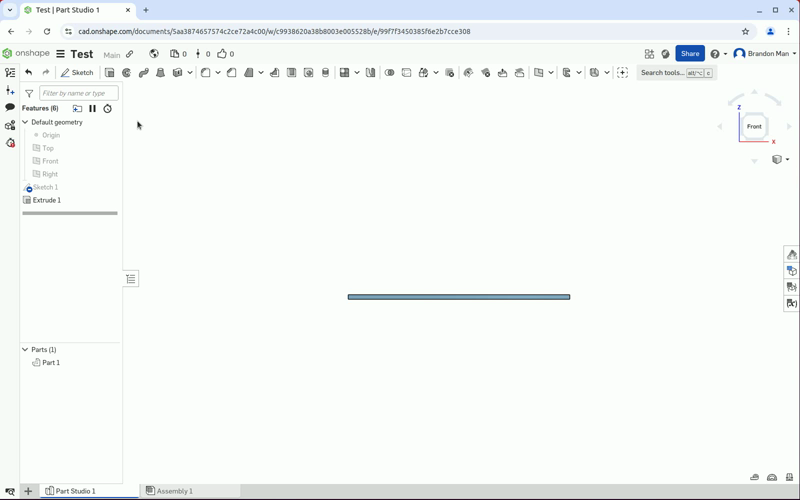
key(shift+h)
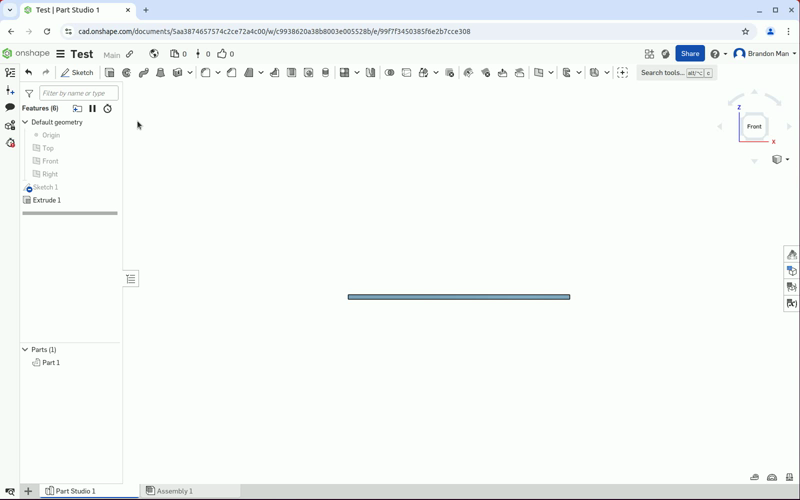
mouse_move(73, 189)
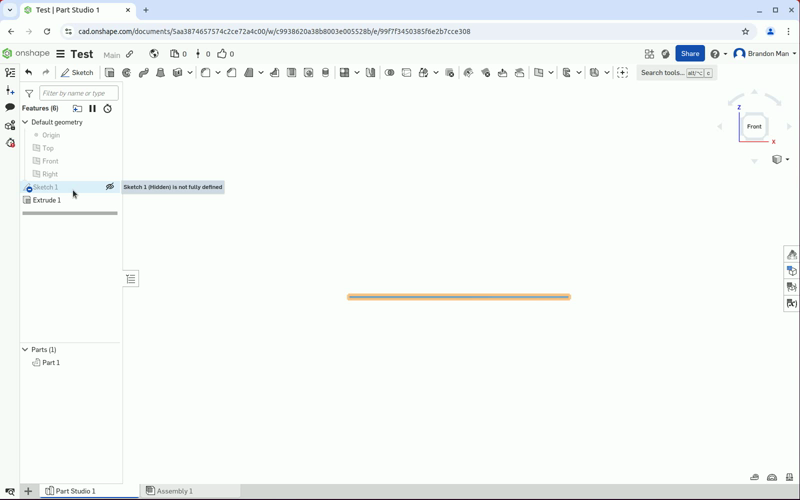
click(73, 189)
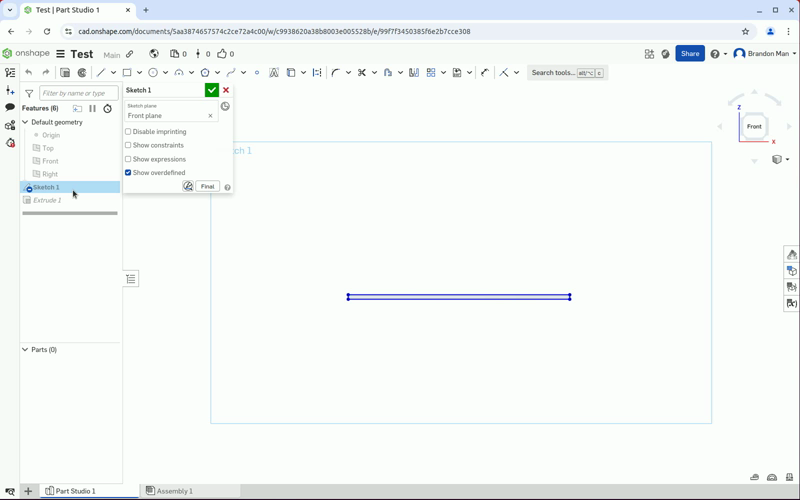
mouse_move(229, 92)
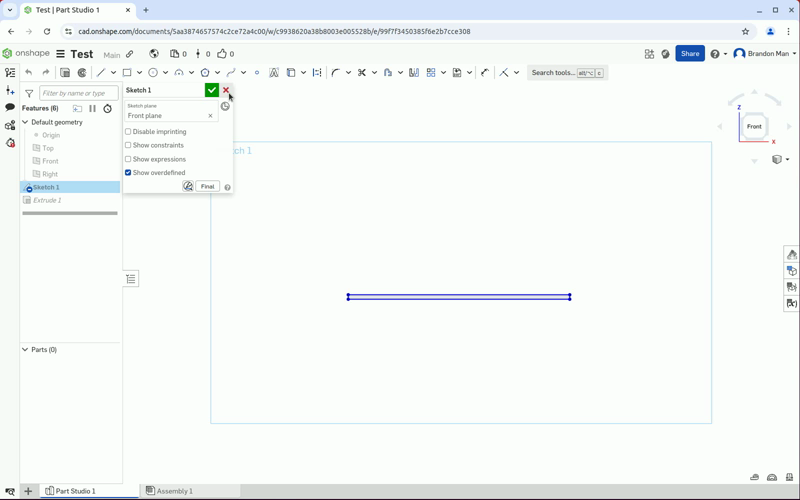
click(229, 92)
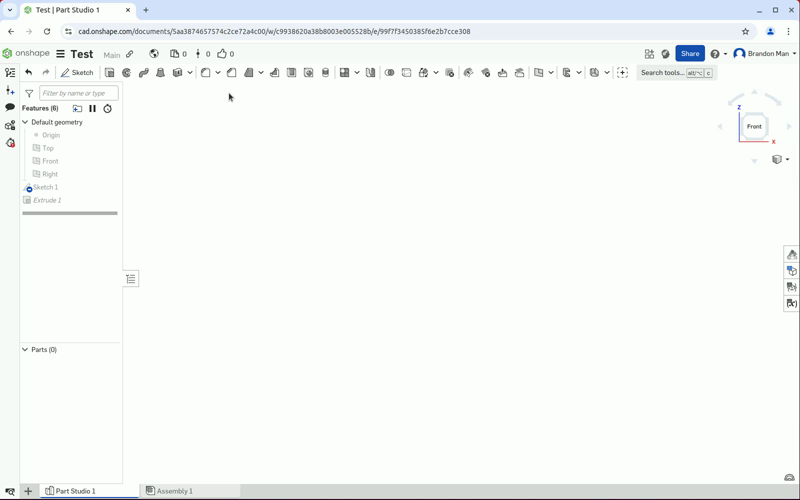
mouse_move(73, 352)
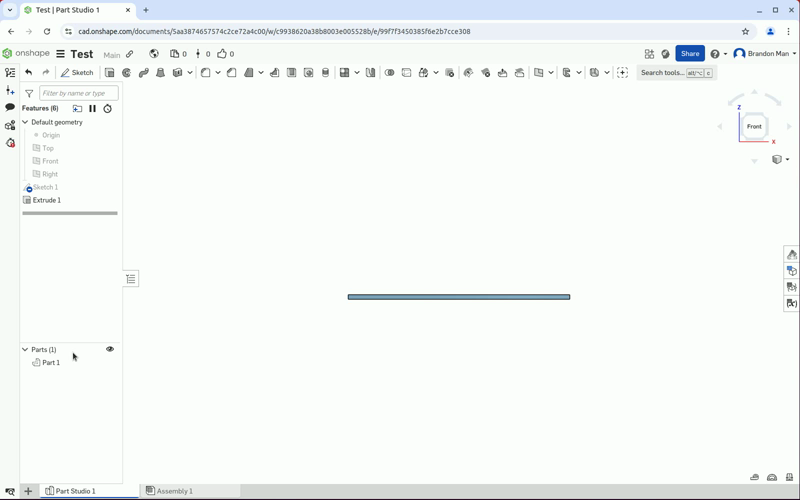
key(y)
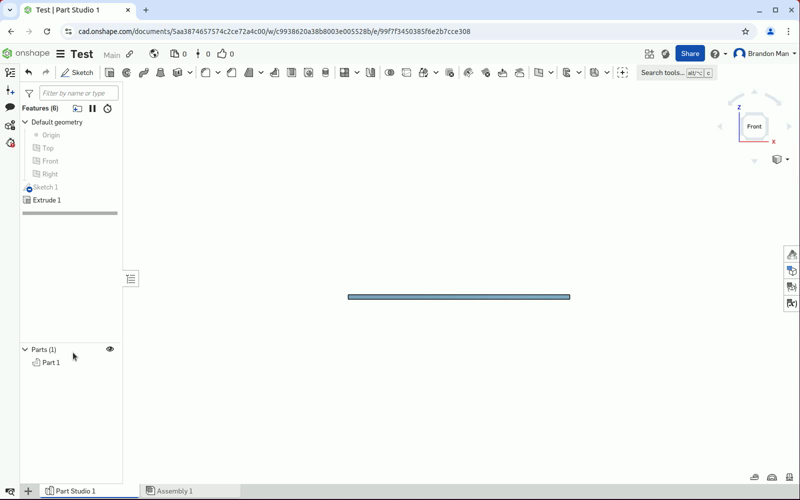
key(shift+p)
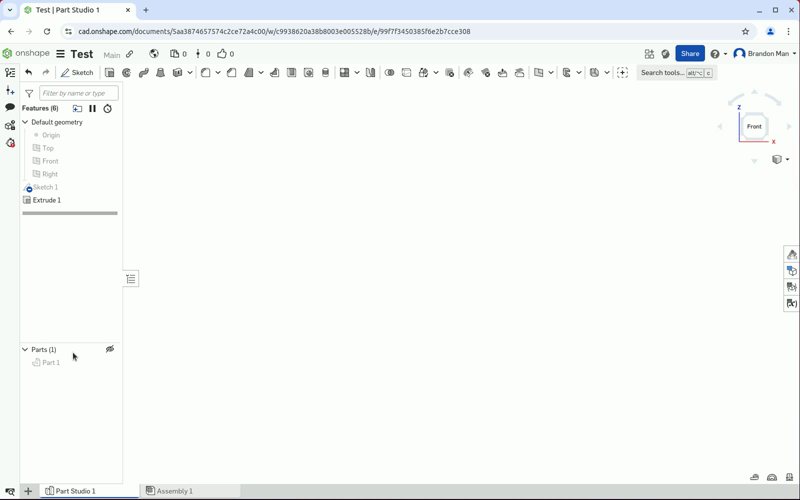
key(space)
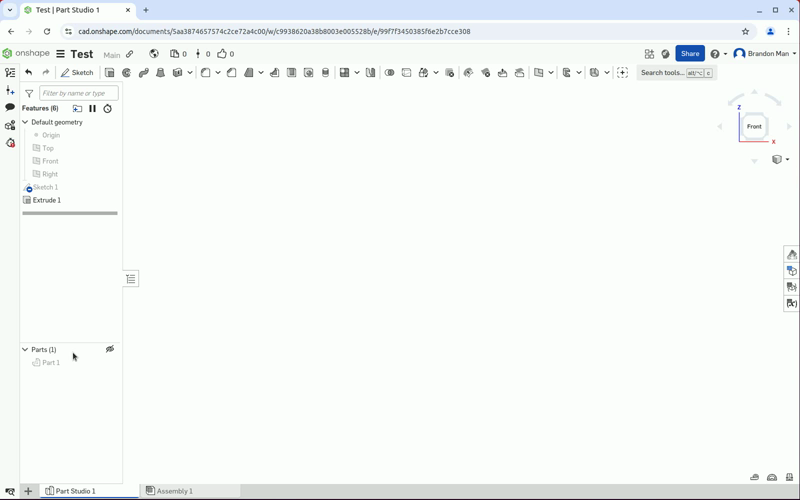
key_down(shift)
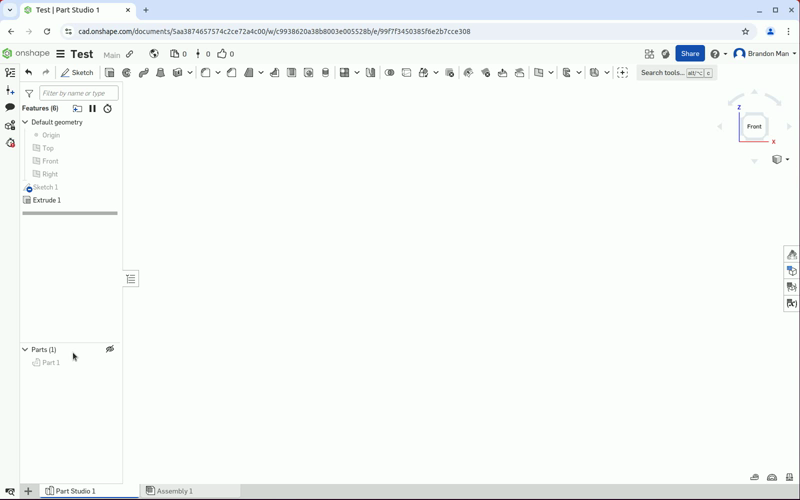
key(down)
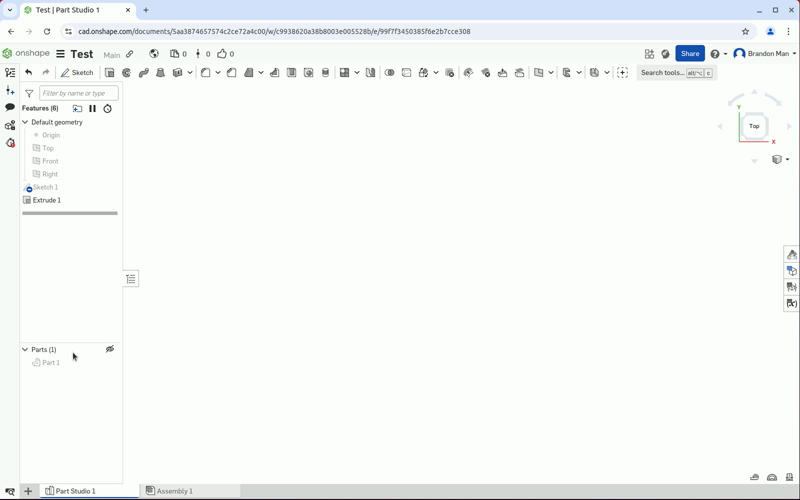
key_up(shift)
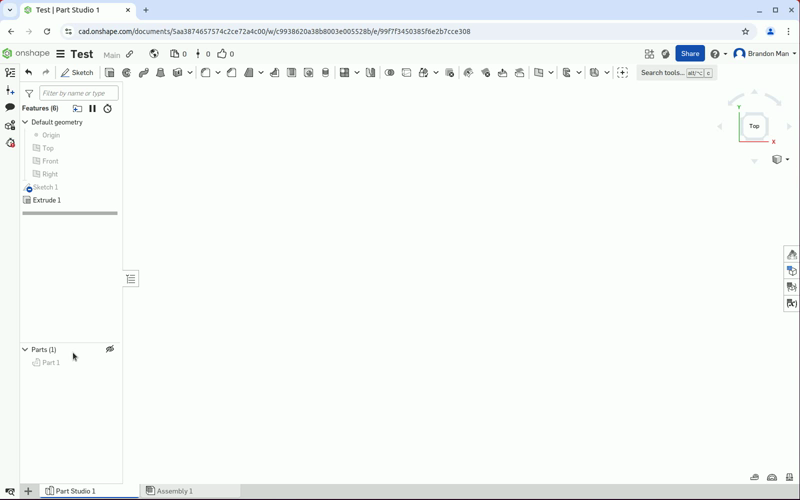
mouse_move(73, 352)
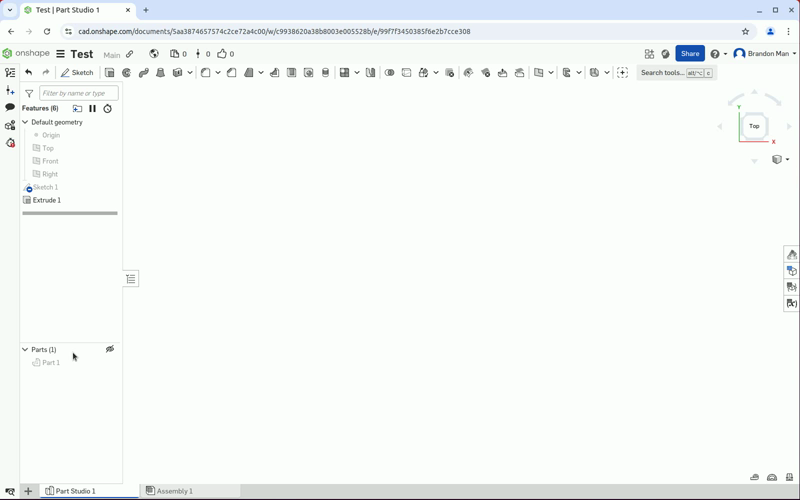
key(shift+y)
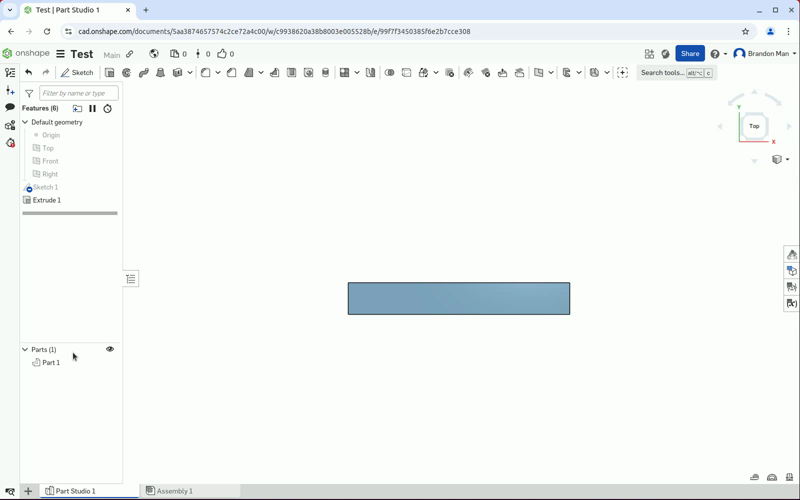
mouse_move(541, 75)
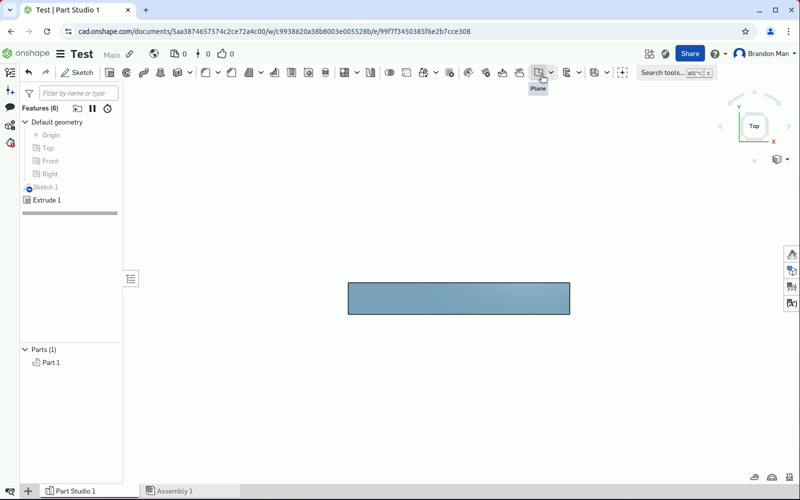
click(541, 75)
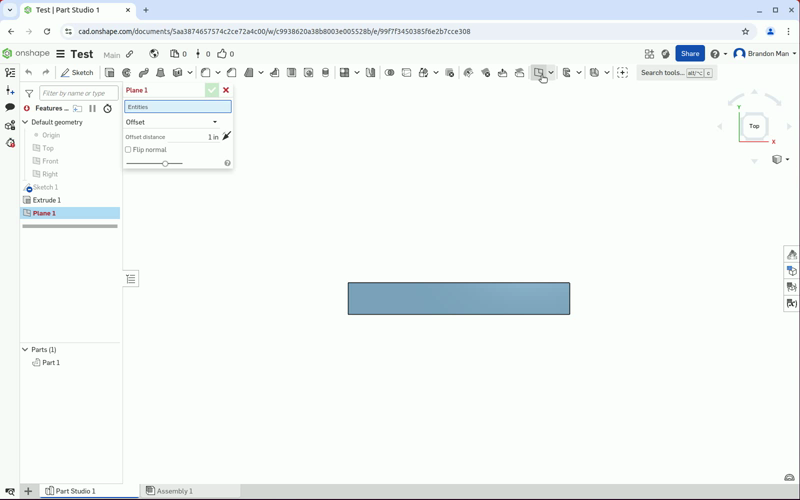
mouse_move(73, 150)
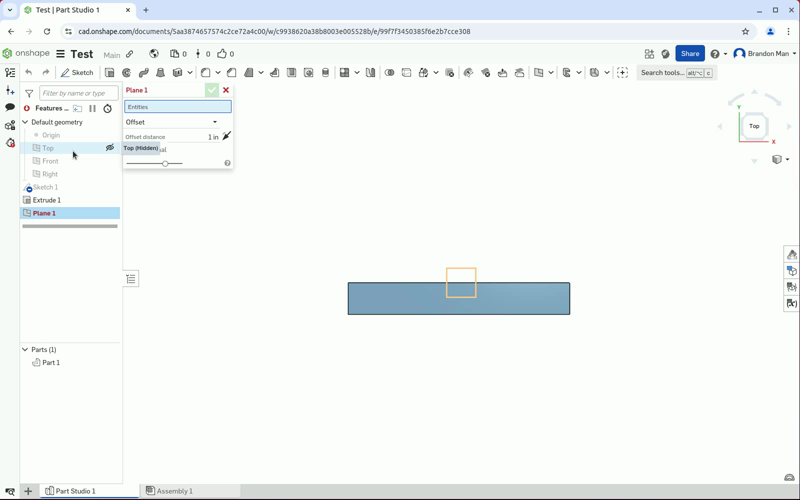
click(73, 150)
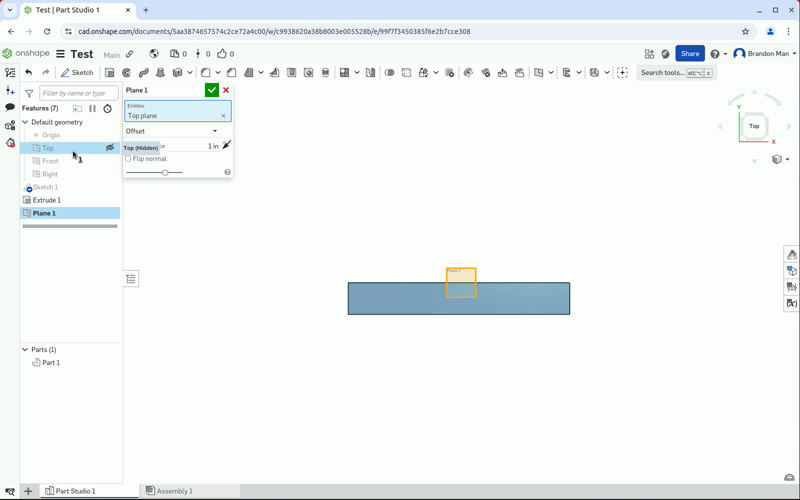
key(tab, 2)
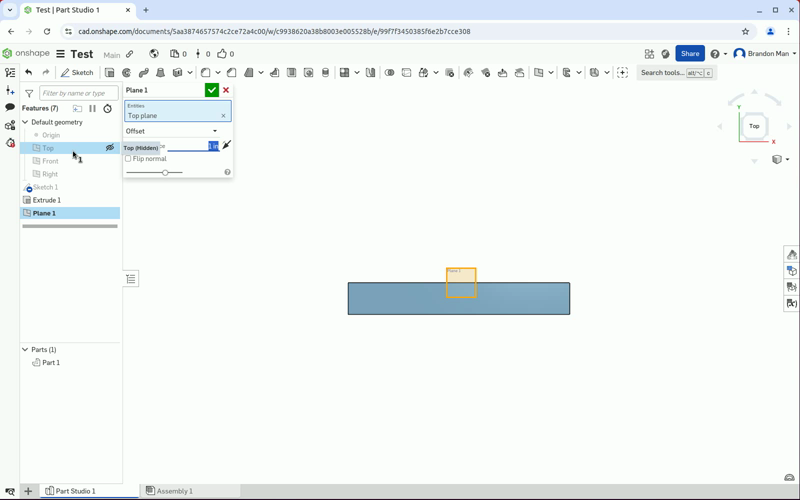
text(2.157)
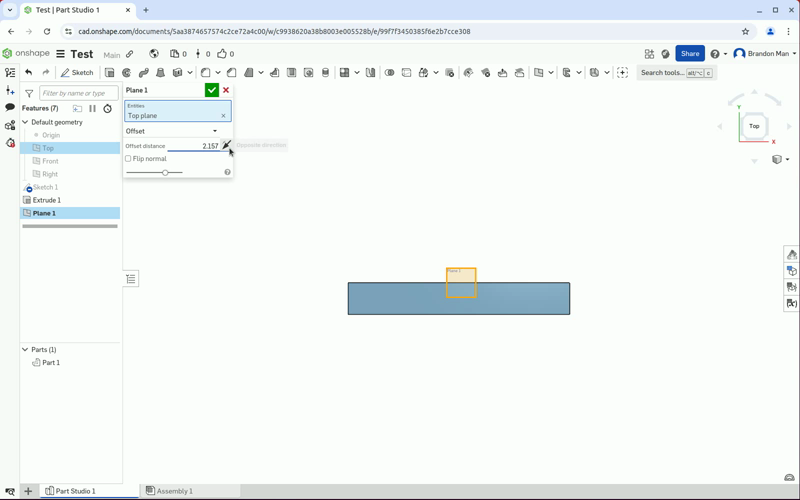
mouse_move(229, 147)
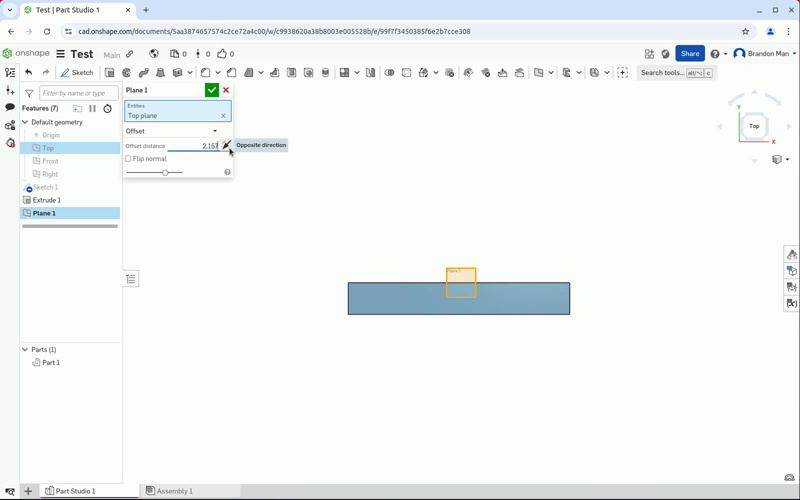
click(229, 147)
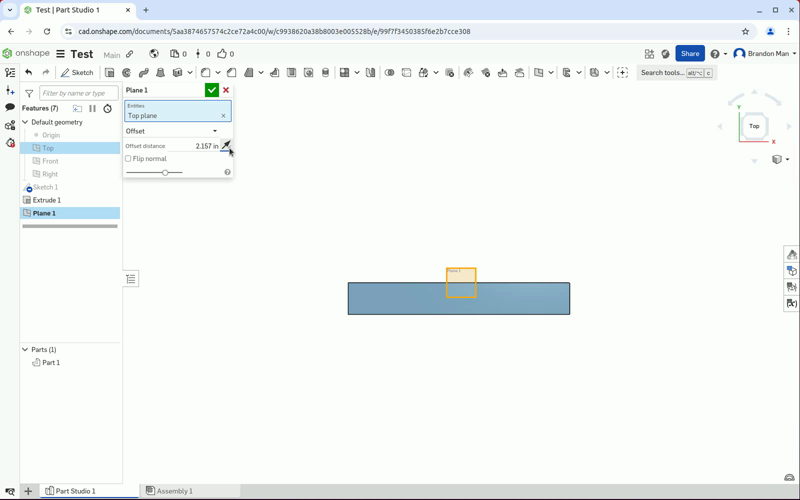
key(enter, 2)
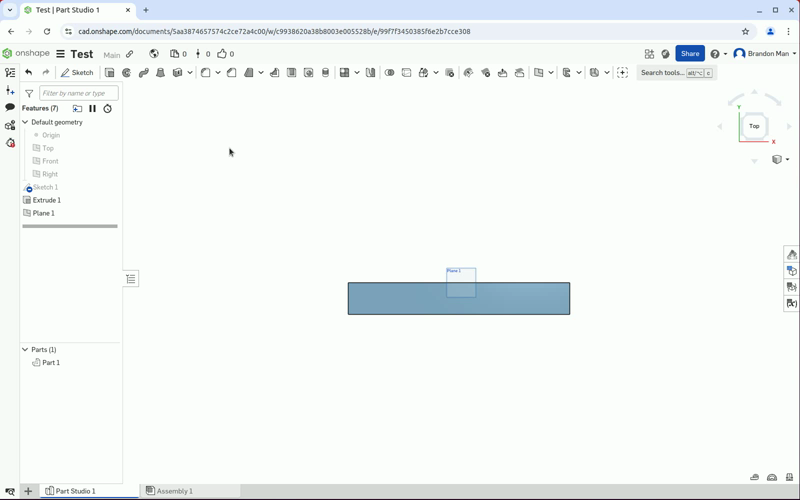
key(shift+s)
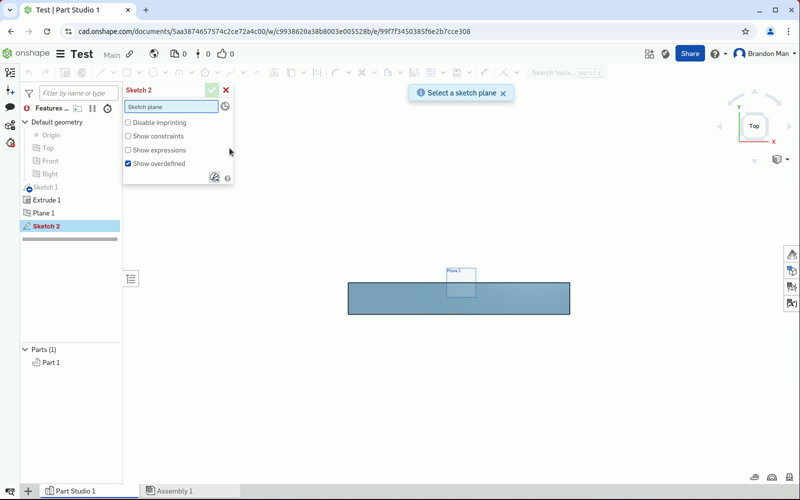
mouse_move(73, 215)
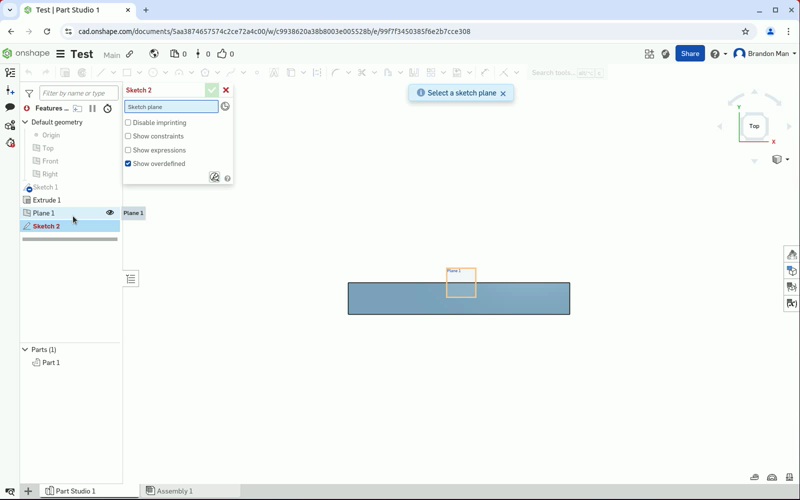
click(73, 215)
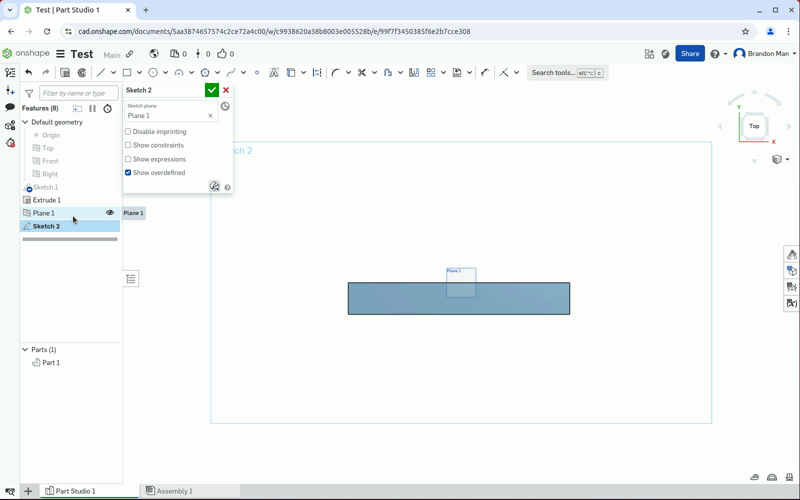
mouse_move(73, 352)
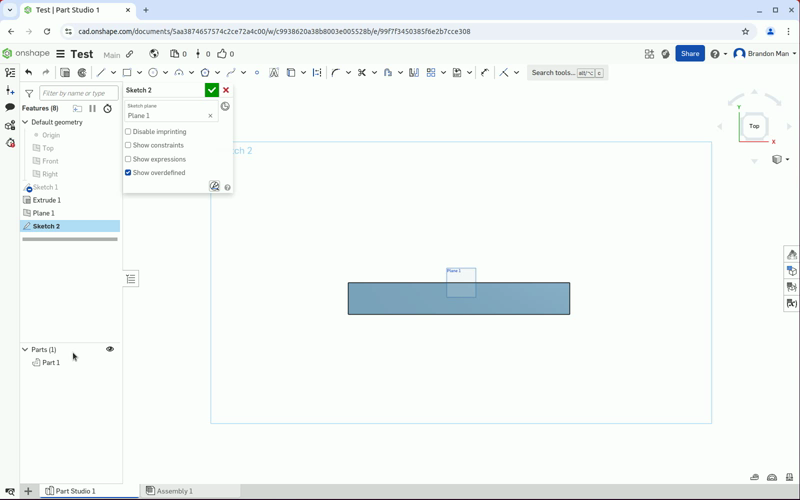
key(y)
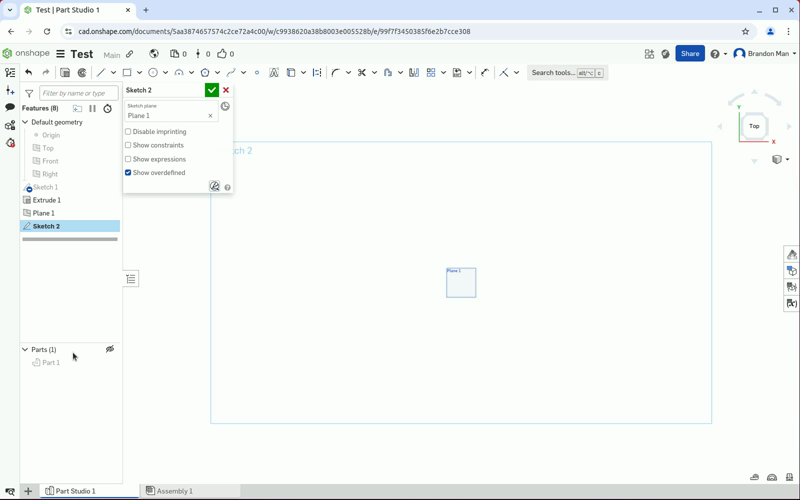
key(l)
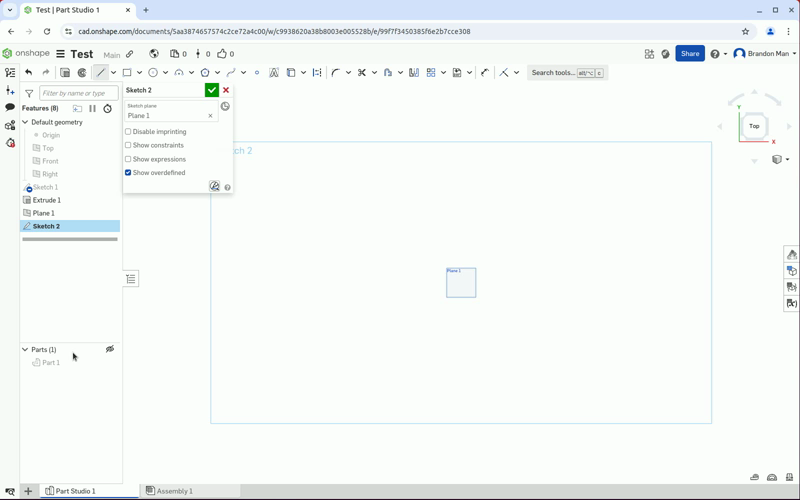
key_down(shift)
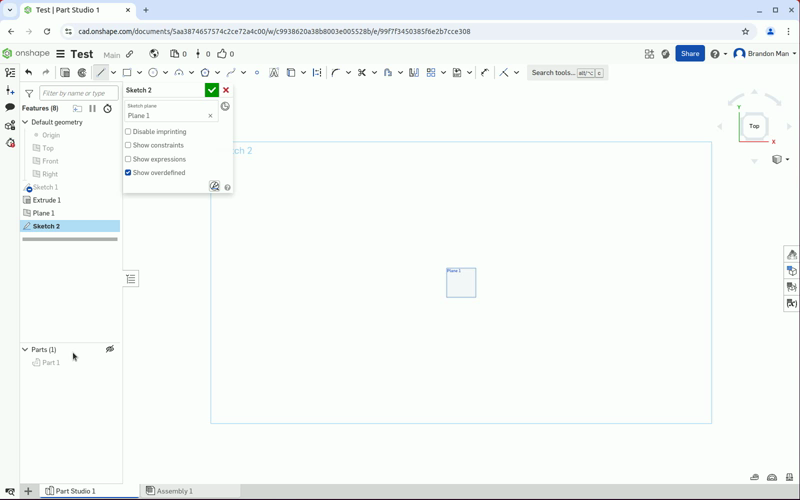
mouse_move(505, 309)
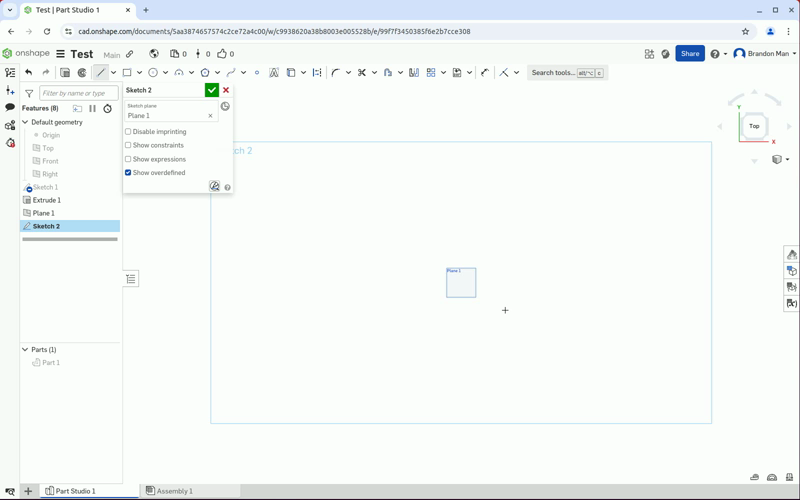
click(505, 309)
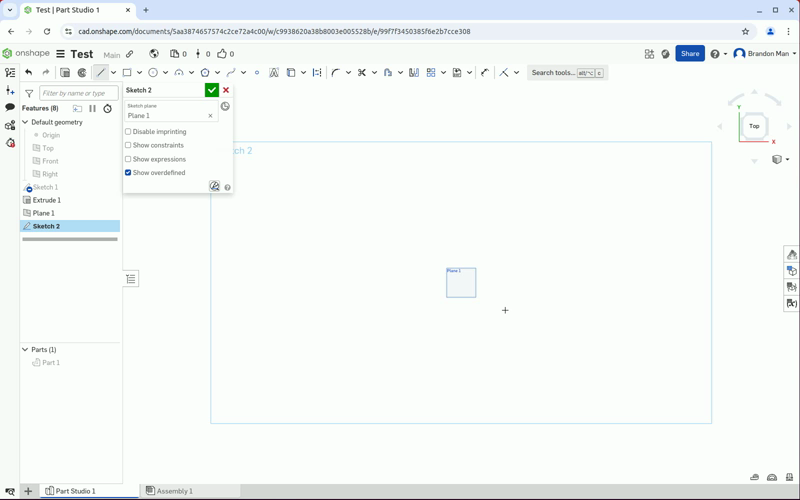
key_up(shift)
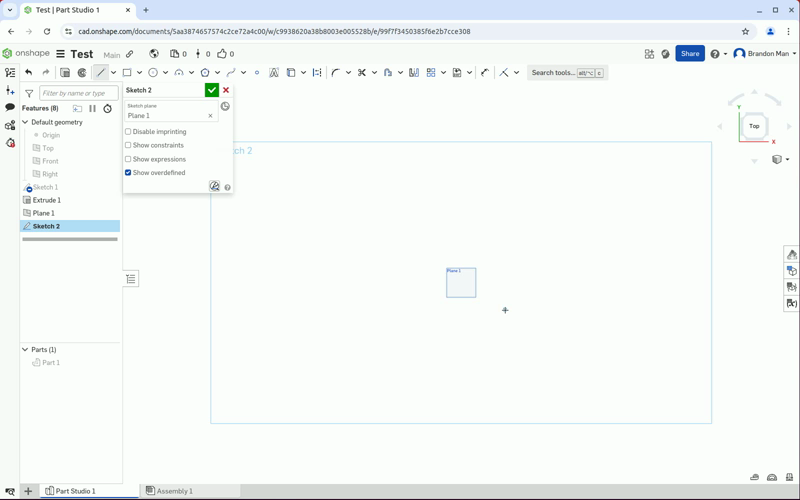
key_down(shift)
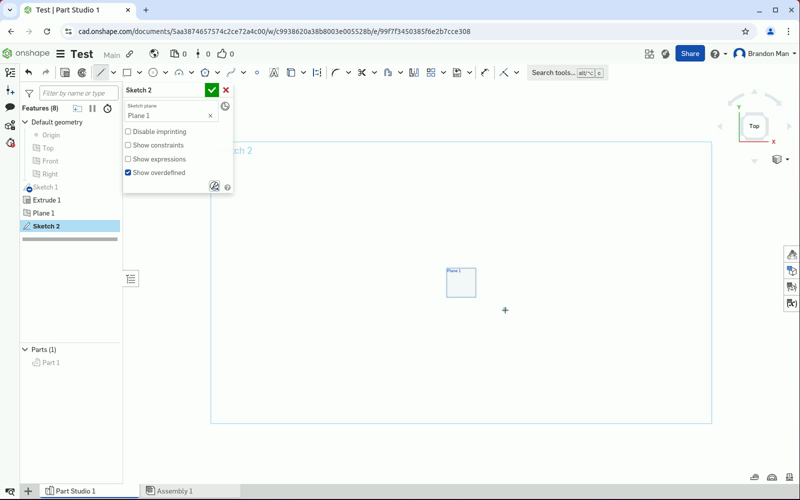
mouse_move(535, 309)
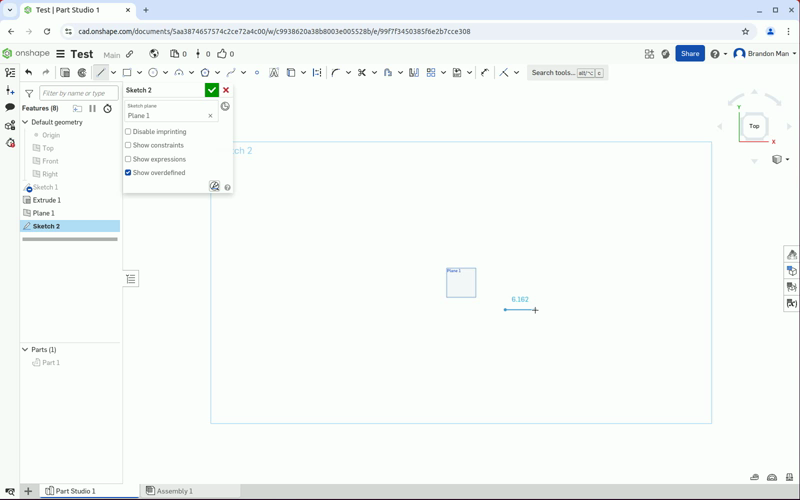
mouse_move(544, 309)
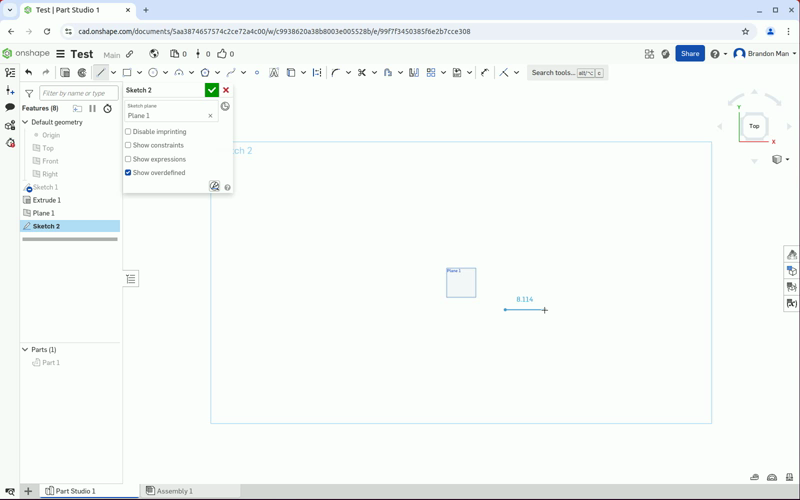
click(544, 309)
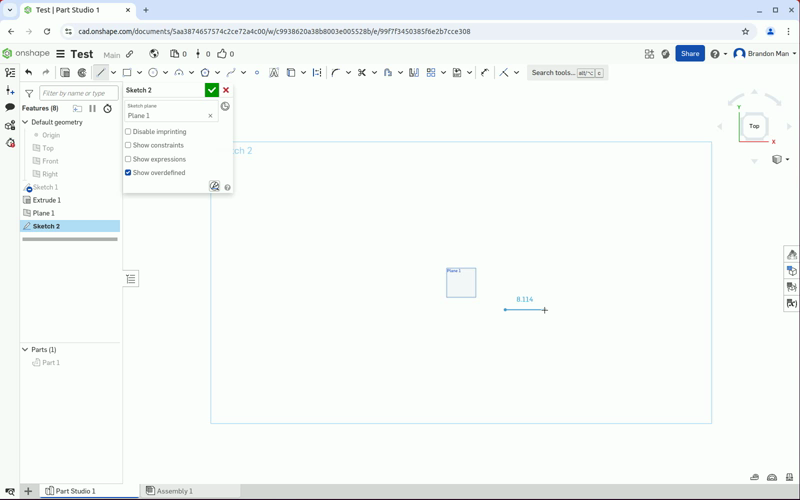
key_up(shift)
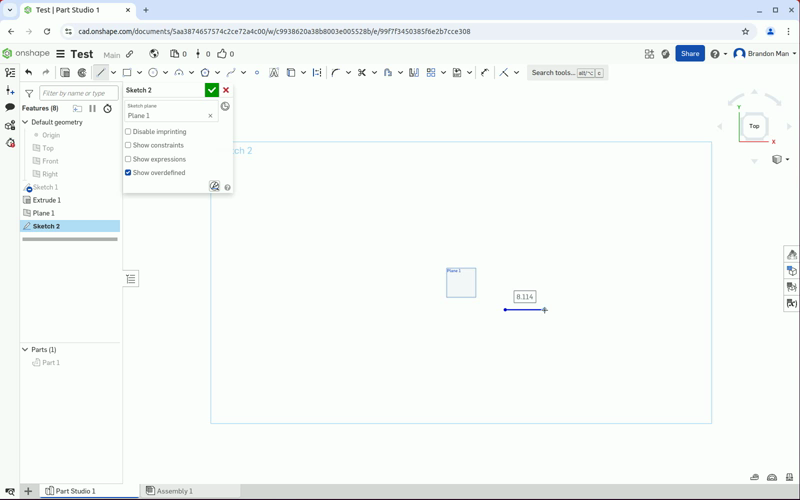
key_down(shift)
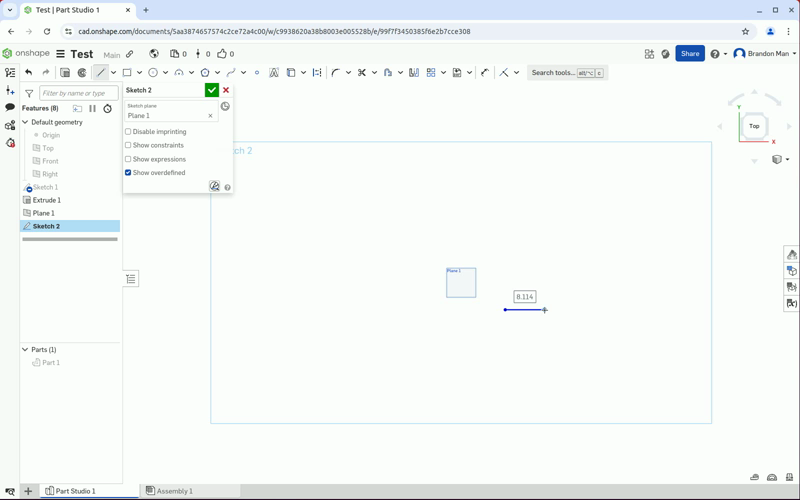
mouse_move(574, 309)
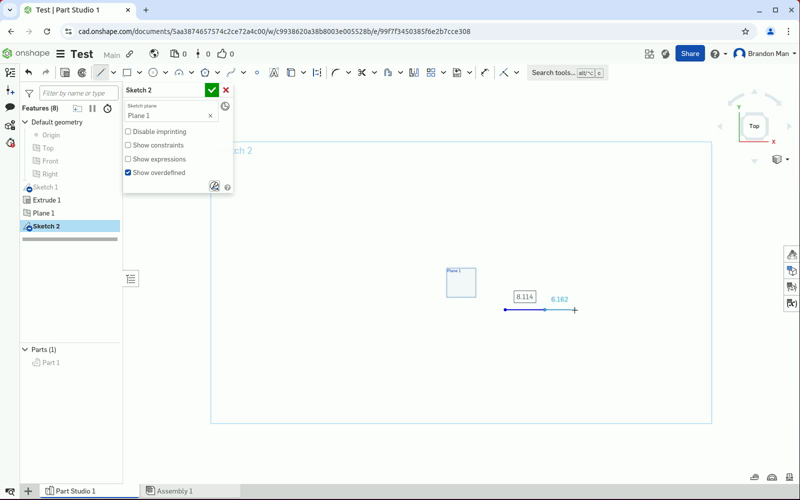
mouse_move(544, 286)
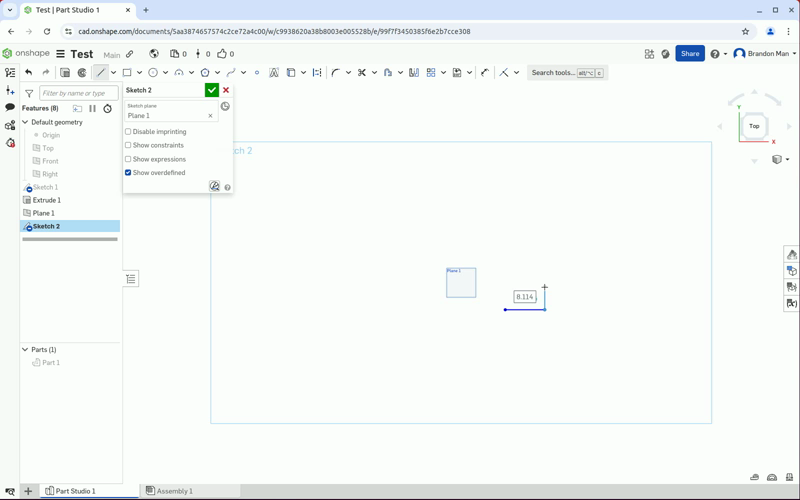
click(544, 286)
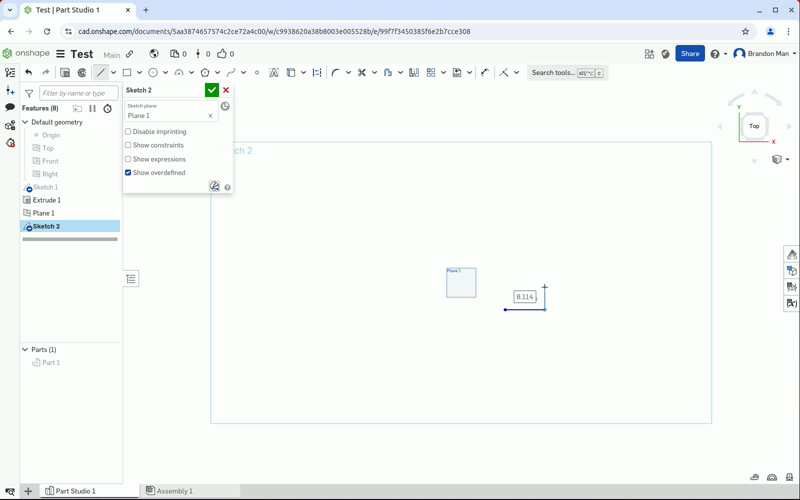
key_up(shift)
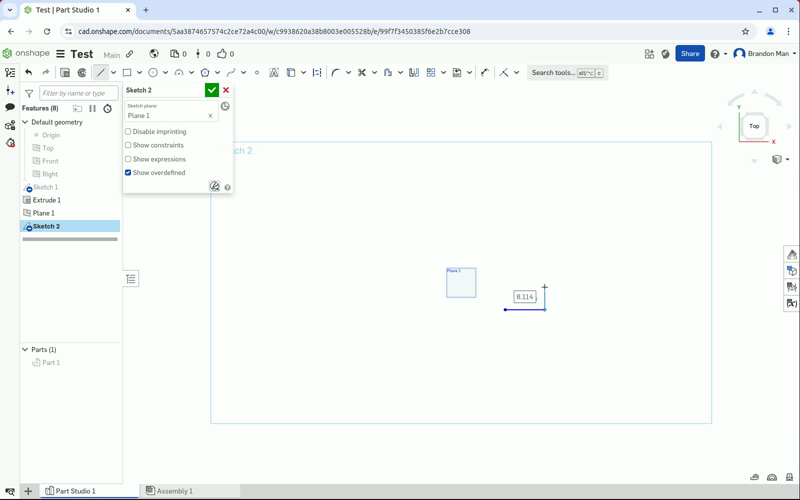
key_down(shift)
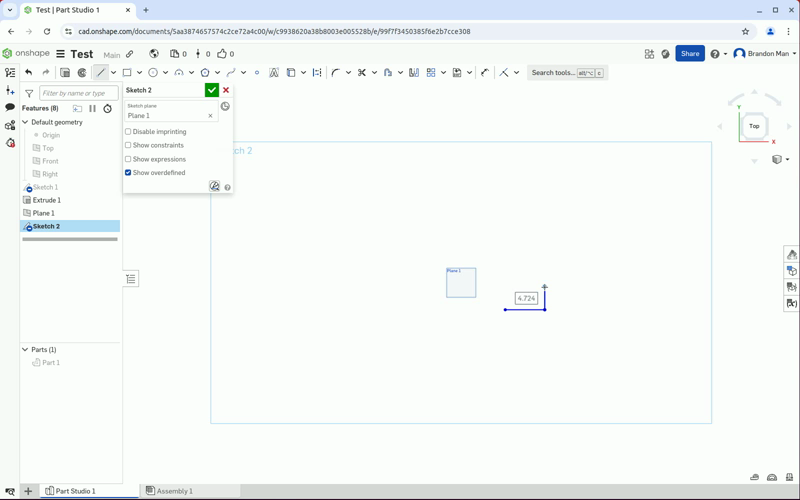
mouse_move(574, 286)
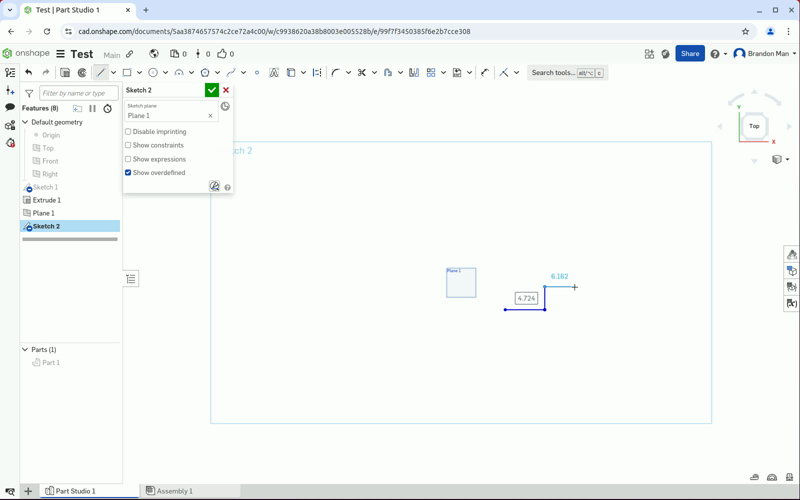
mouse_move(505, 286)
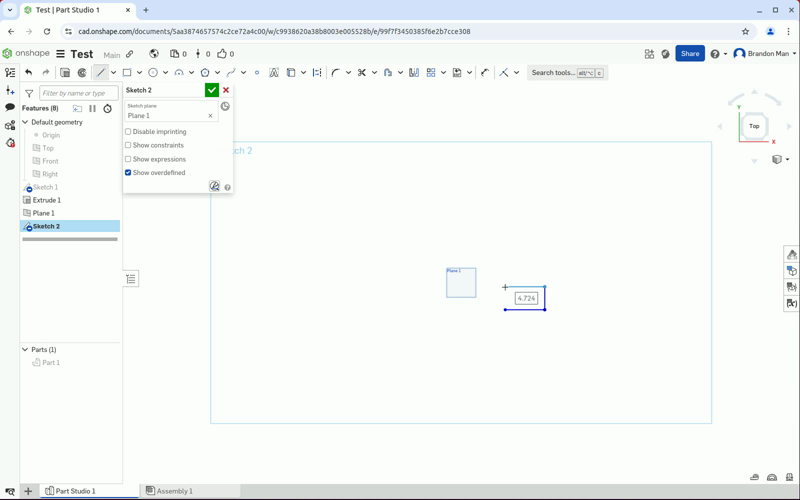
click(505, 286)
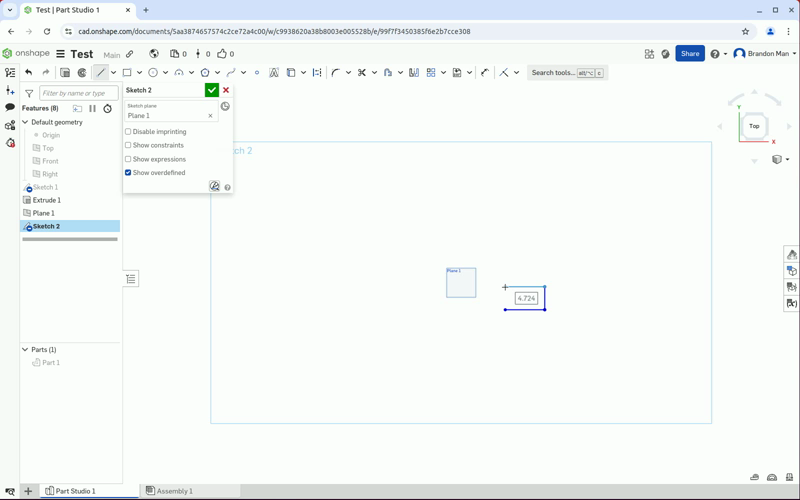
key_up(shift)
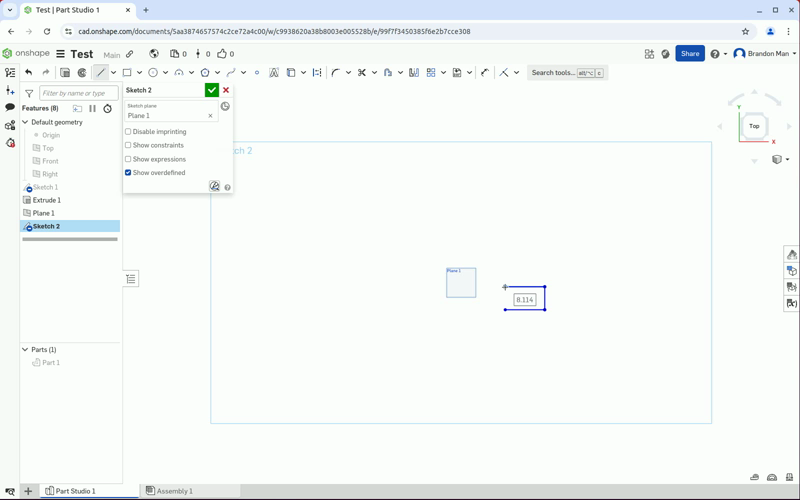
mouse_move(535, 286)
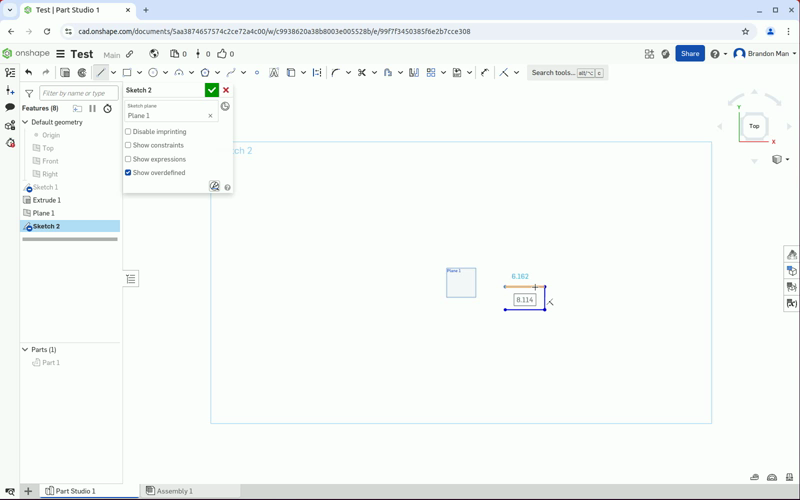
key_down(shift)
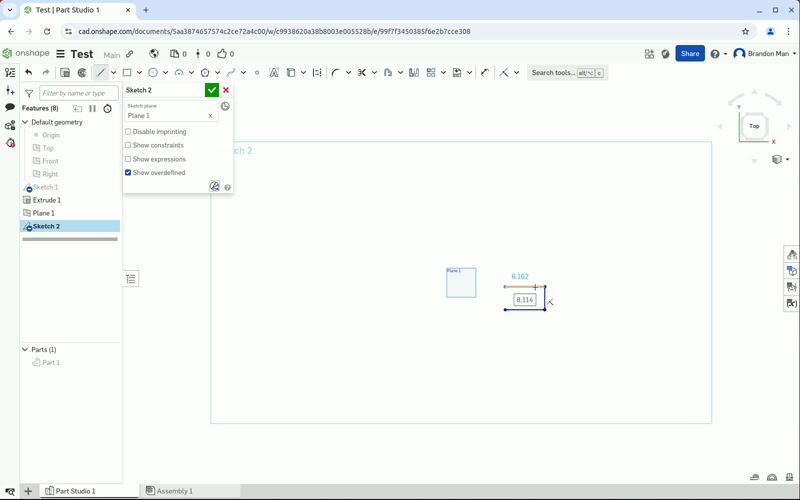
mouse_move(505, 309)
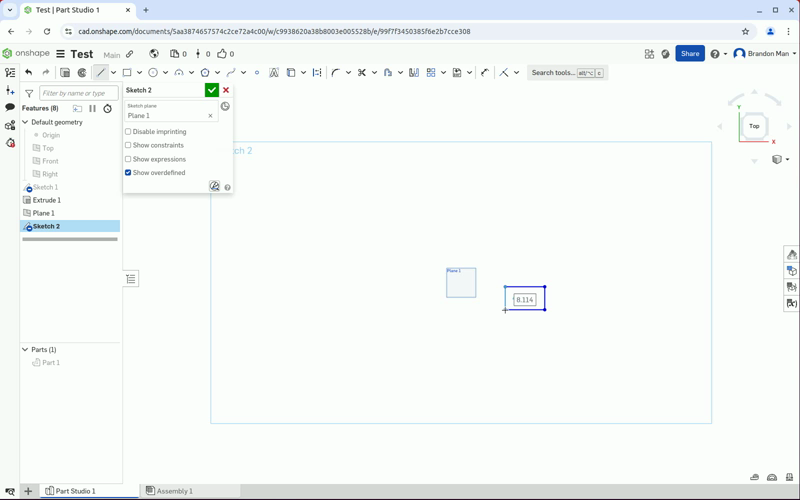
key_up(shift)
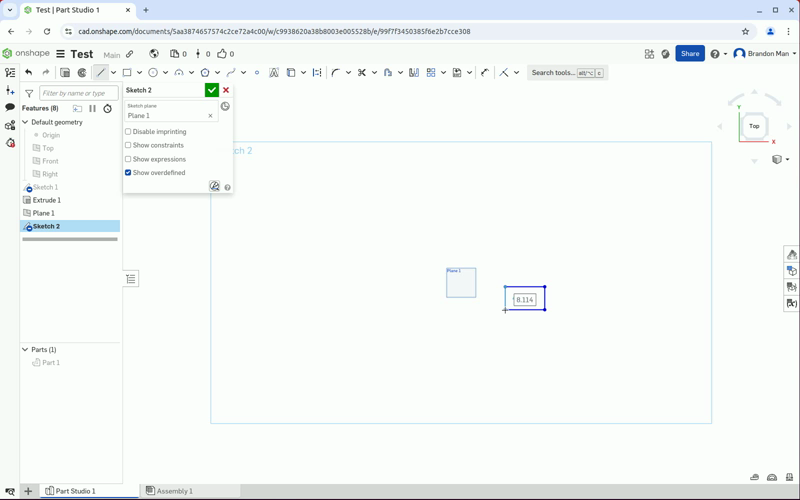
click(505, 309)
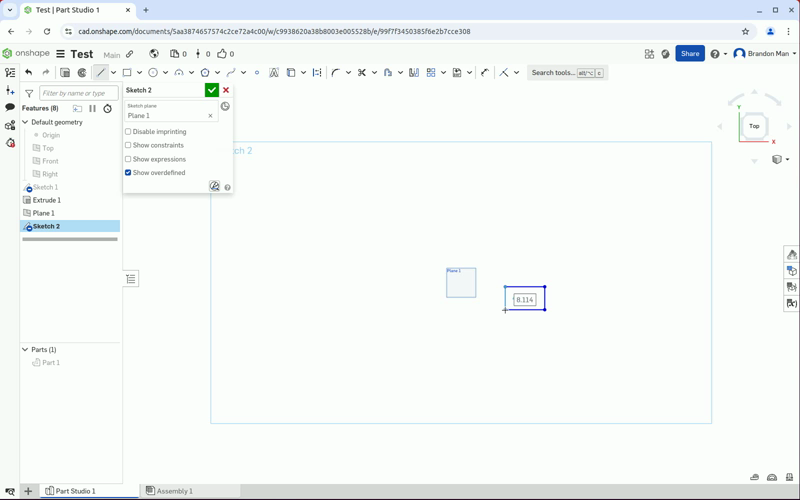
key(esc)
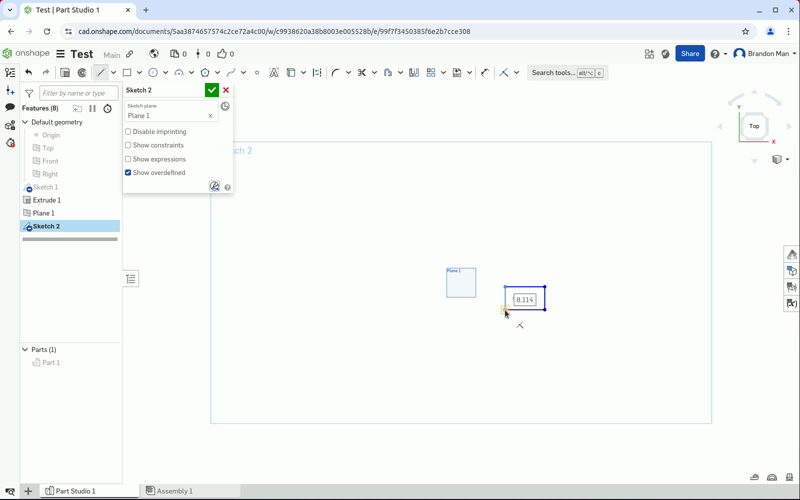
mouse_move(542, 288)
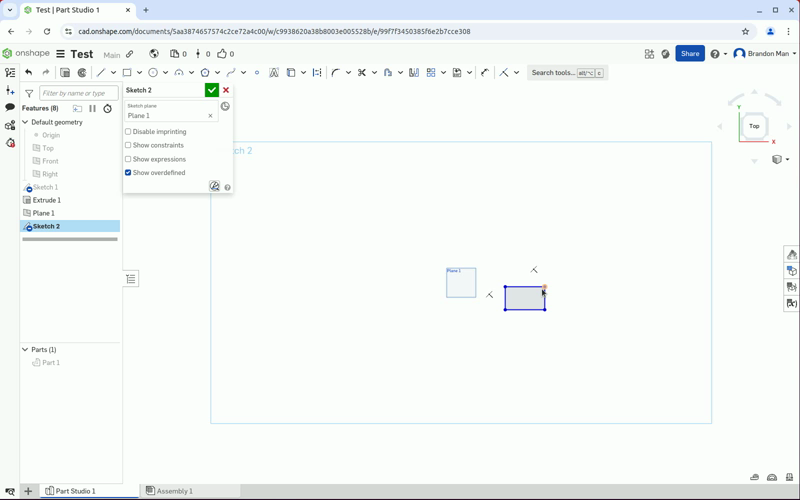
scroll(6)
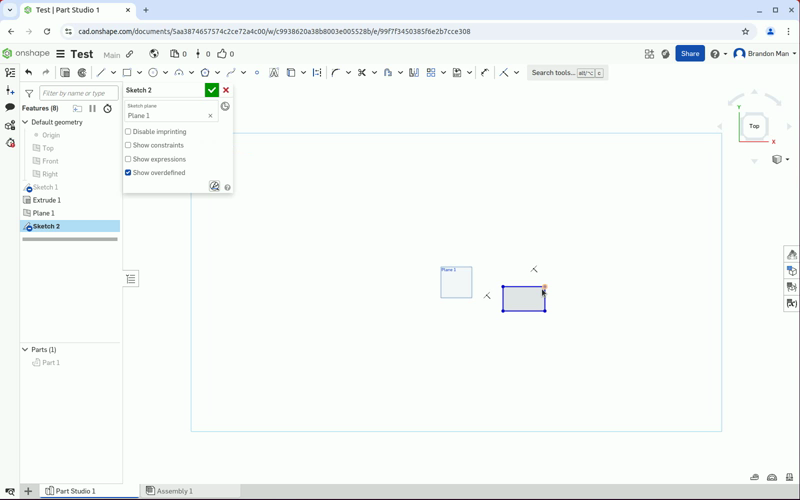
scroll(6)
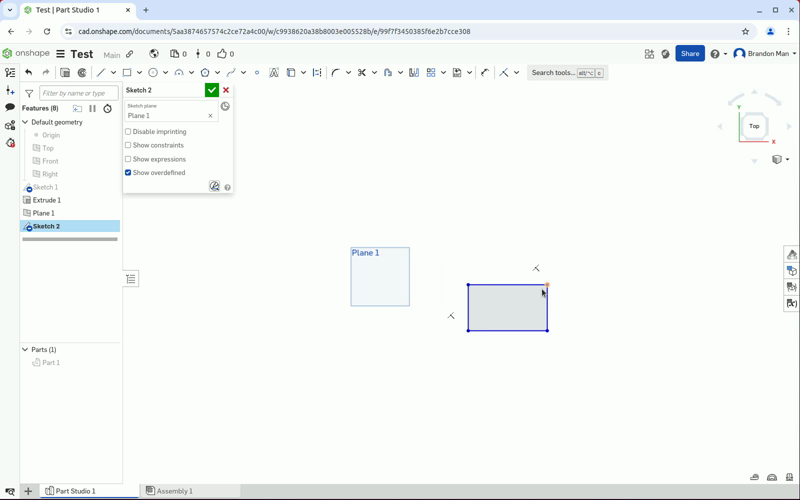
scroll(6)
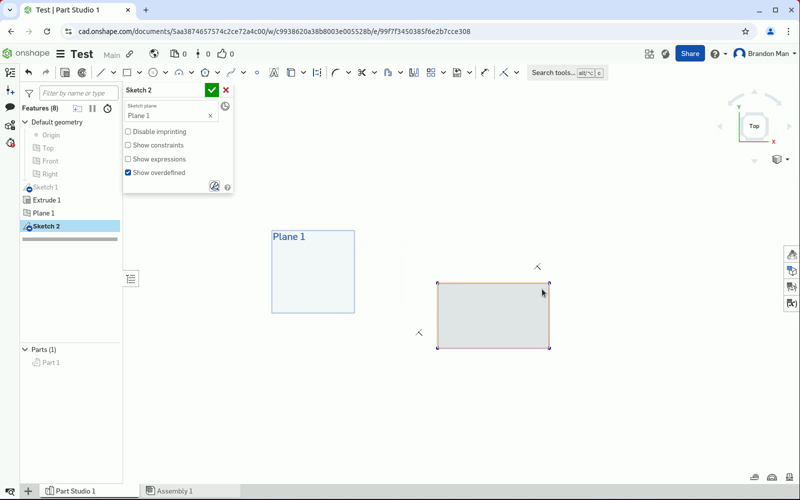
scroll(6)
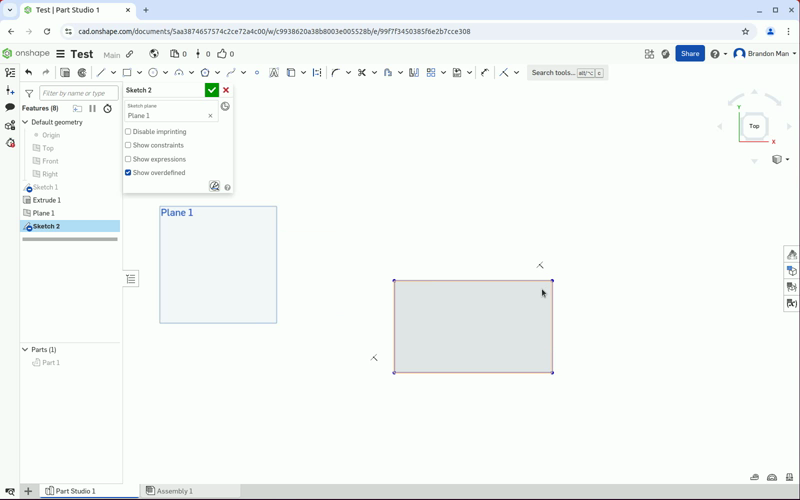
scroll(6)
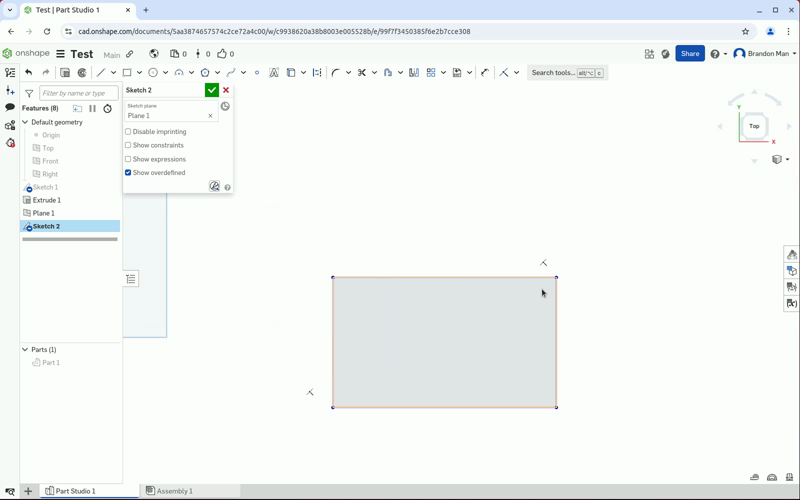
scroll(6)
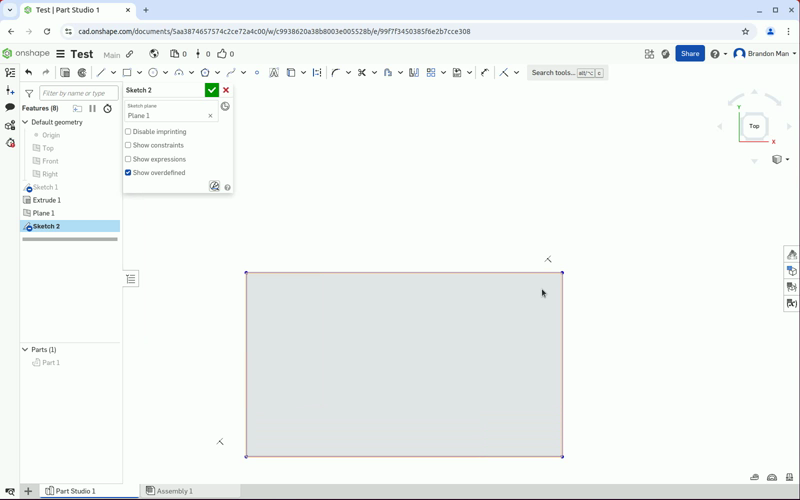
scroll(6)
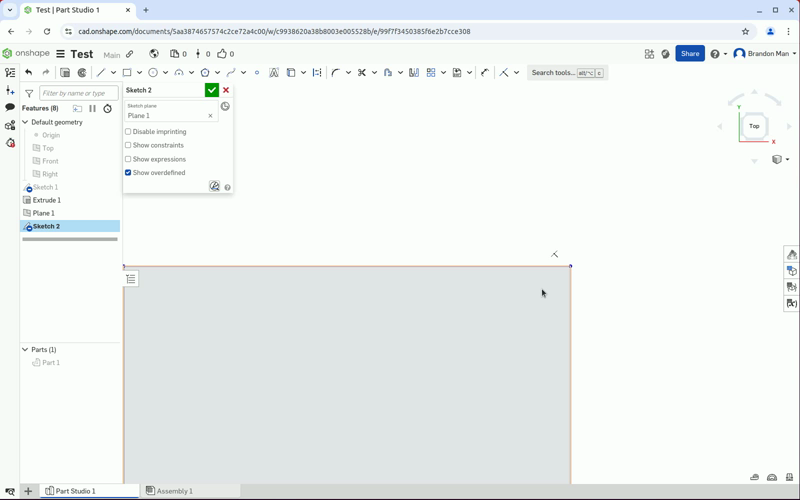
click(542, 288)
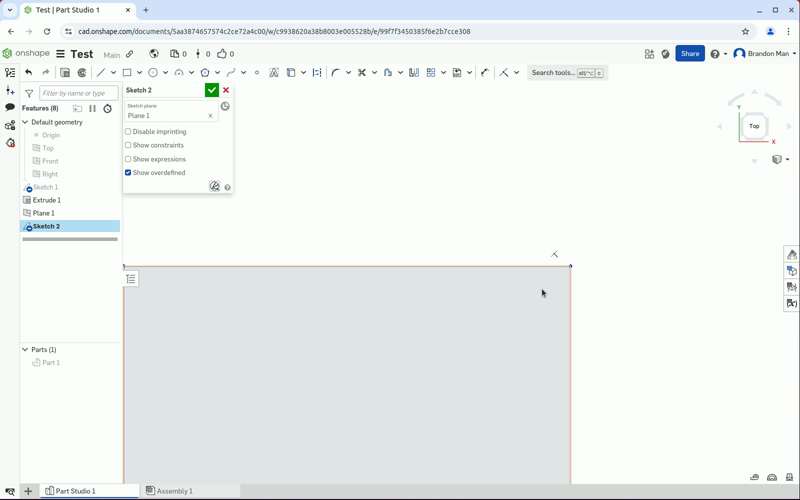
scroll(-6)
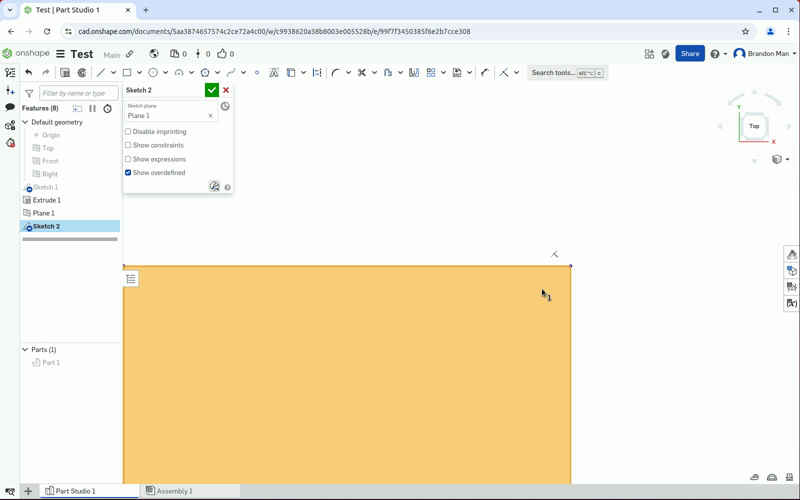
scroll(-6)
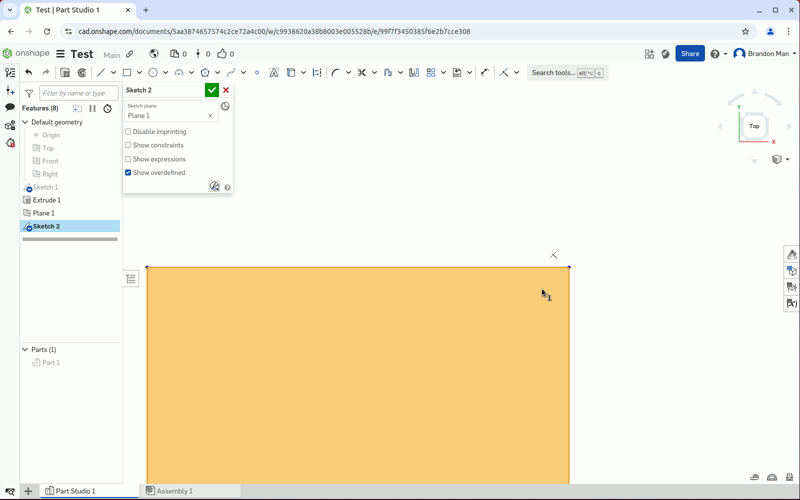
scroll(-6)
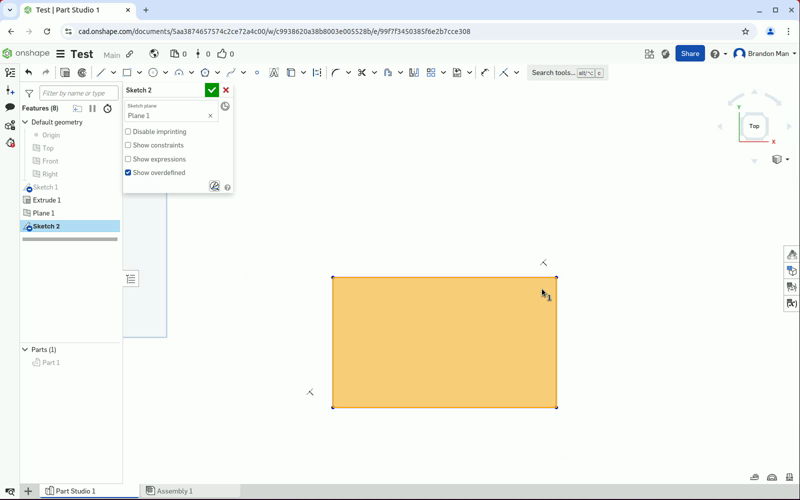
scroll(-6)
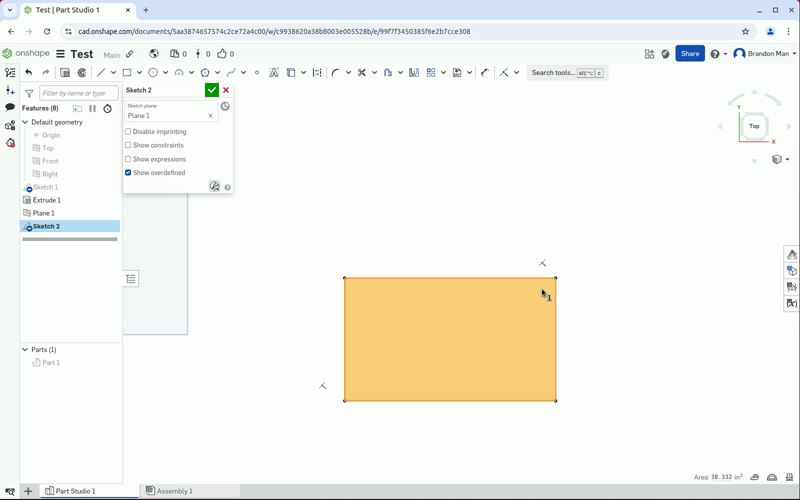
scroll(-6)
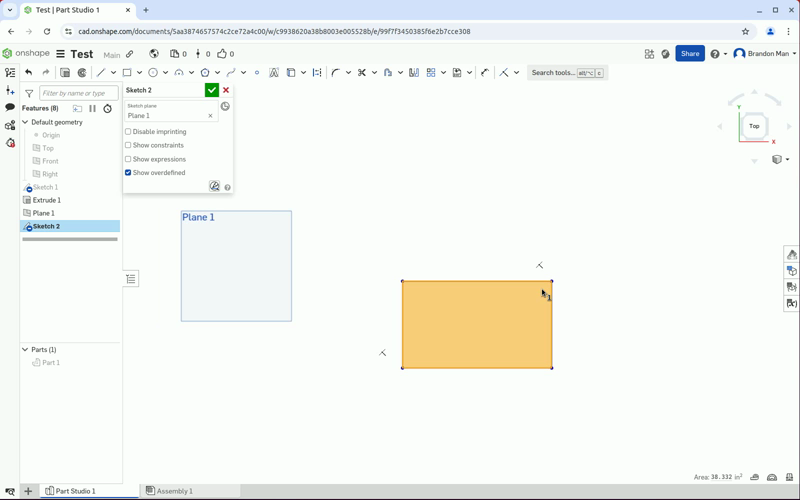
scroll(-6)
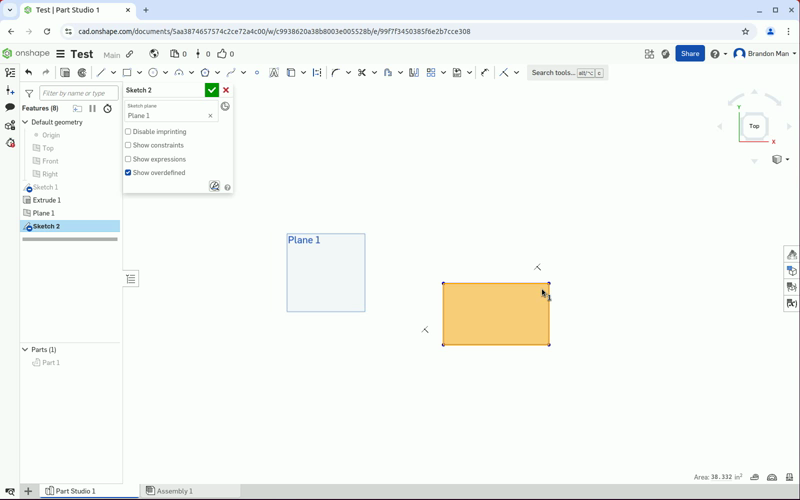
scroll(-6)
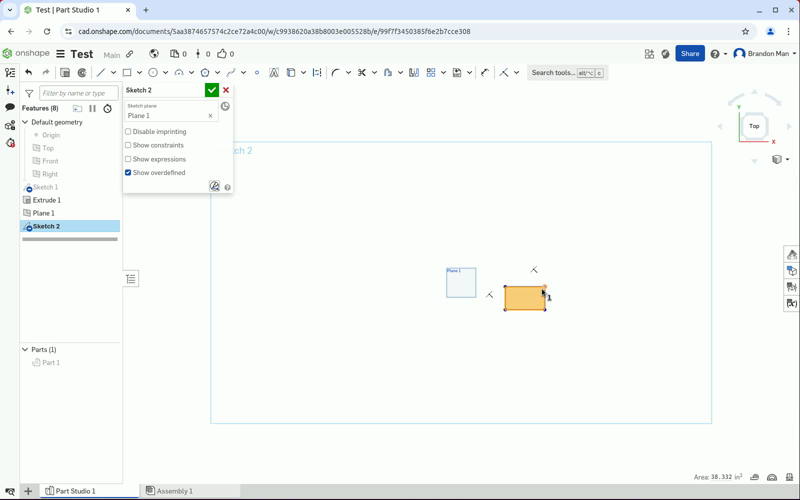
mouse_move(73, 352)
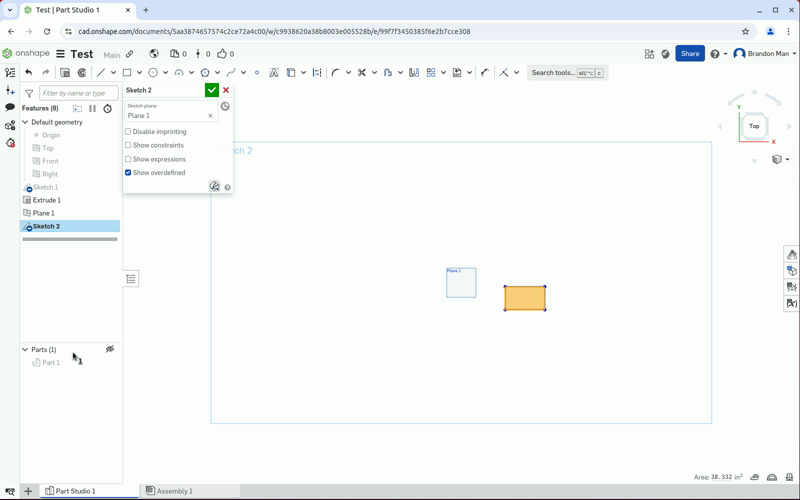
key(shift+y)
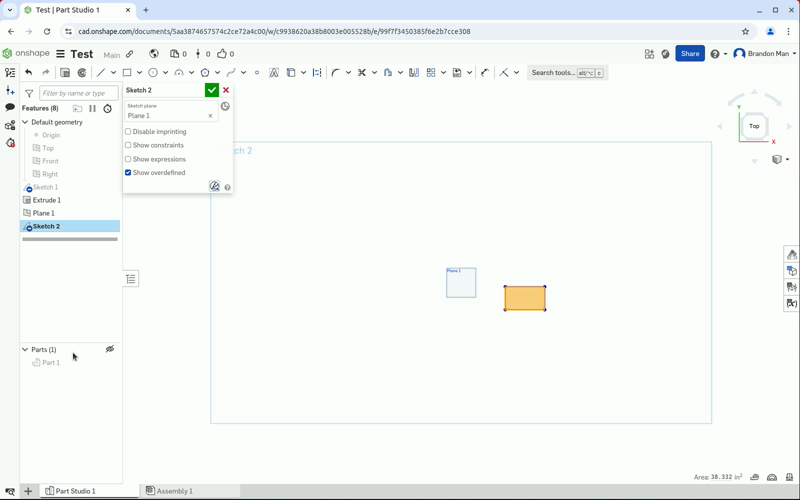
key(shift+e)
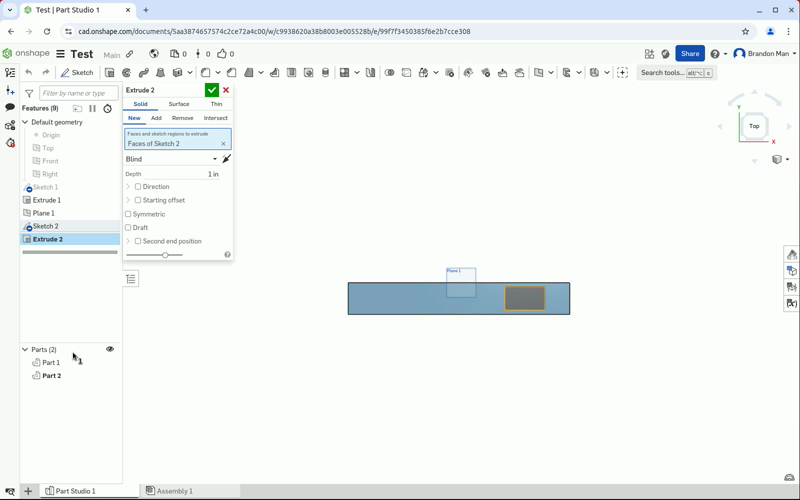
mouse_move(143, 106)
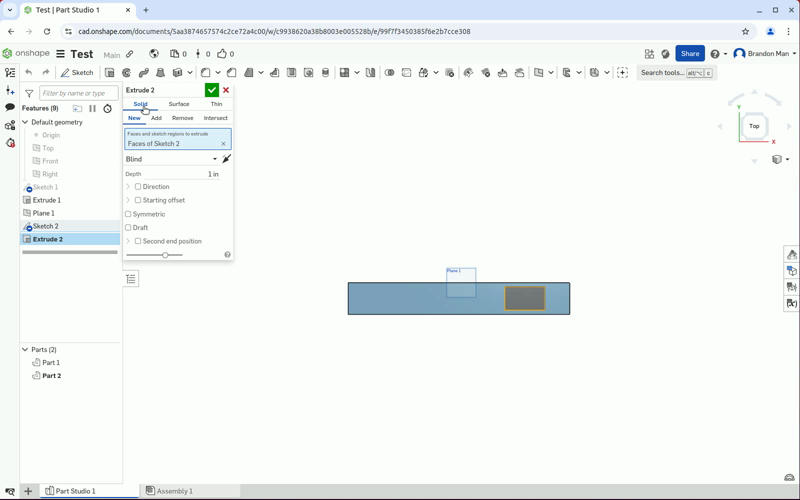
click(143, 106)
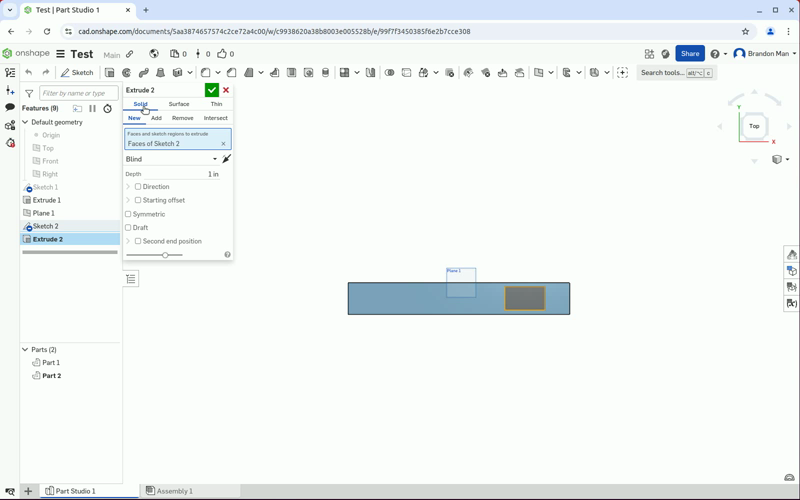
mouse_move(186, 120)
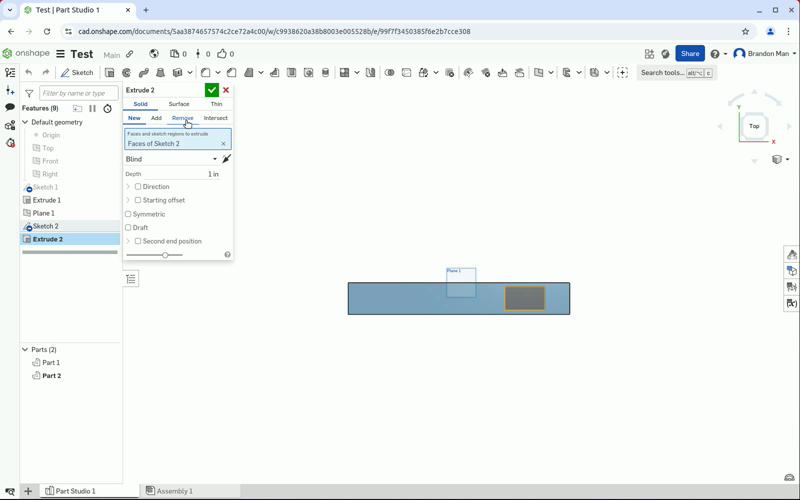
click(186, 120)
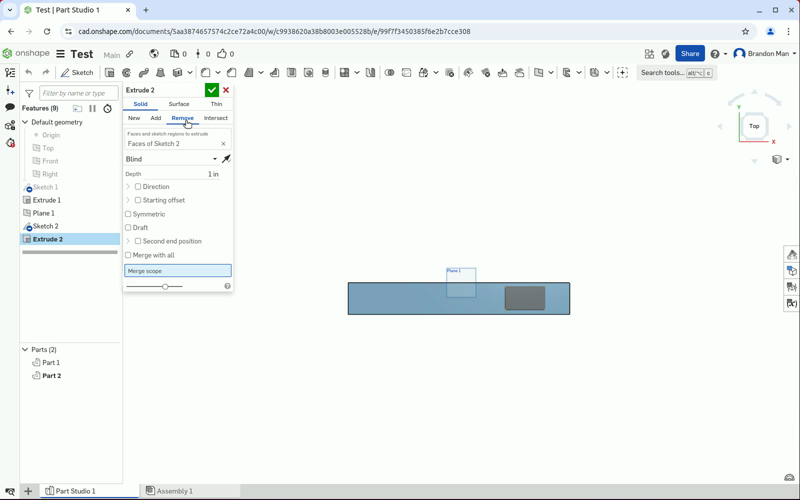
key(tab, 4)
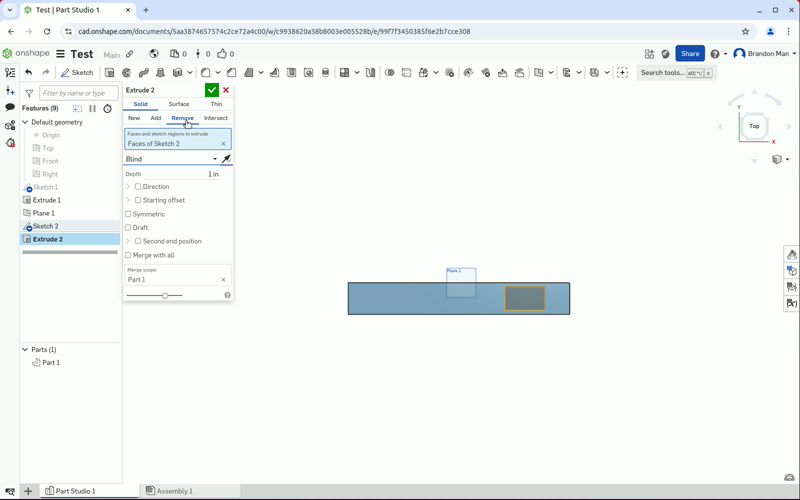
text(9.147)
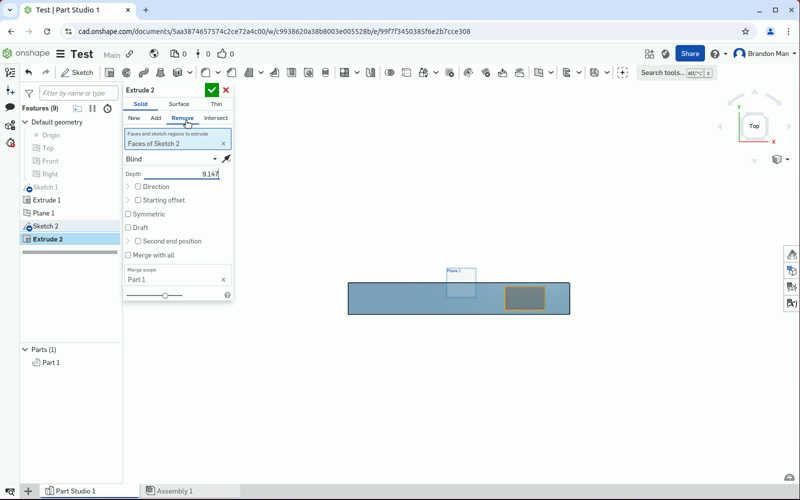
key(tab, 6)
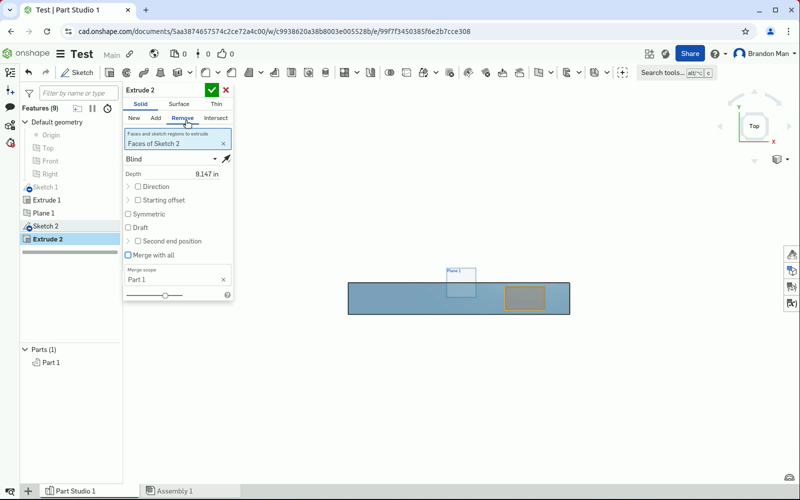
key(space)
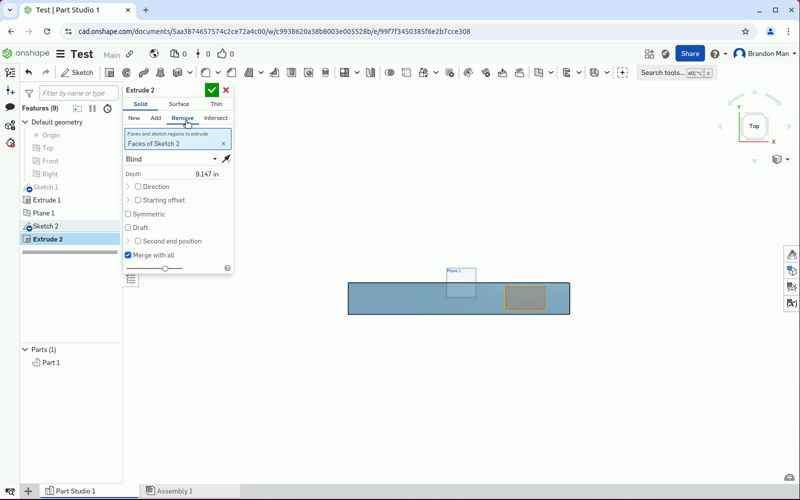
key(enter)
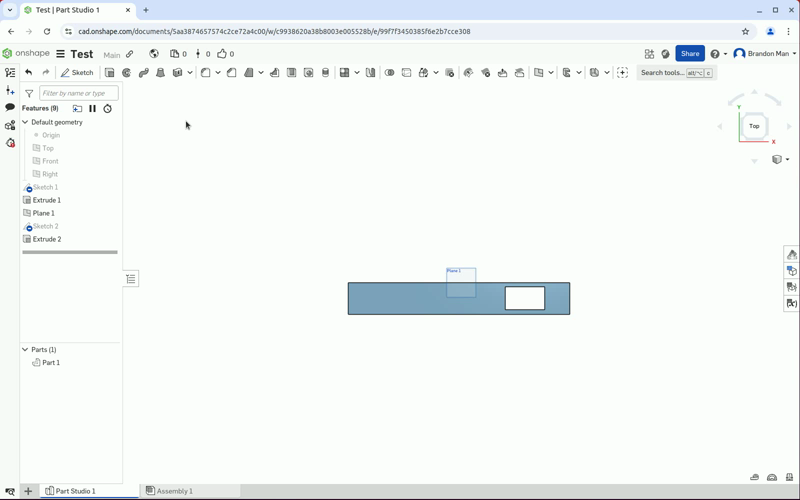
key(shift+h)
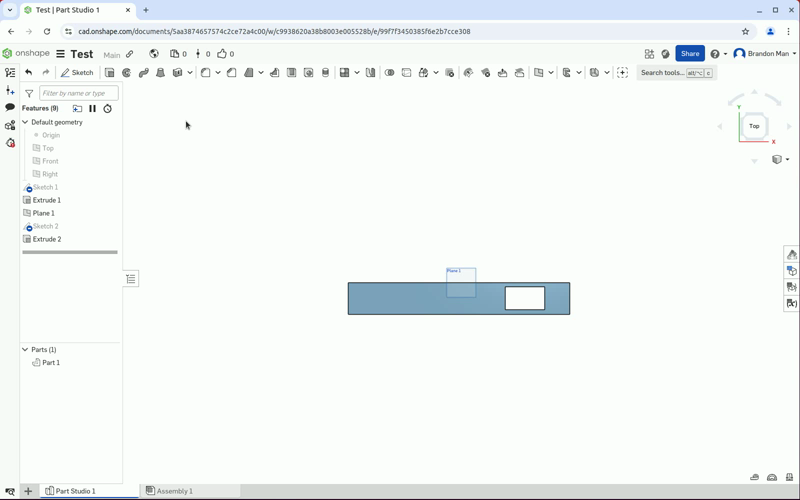
key(shift+h)
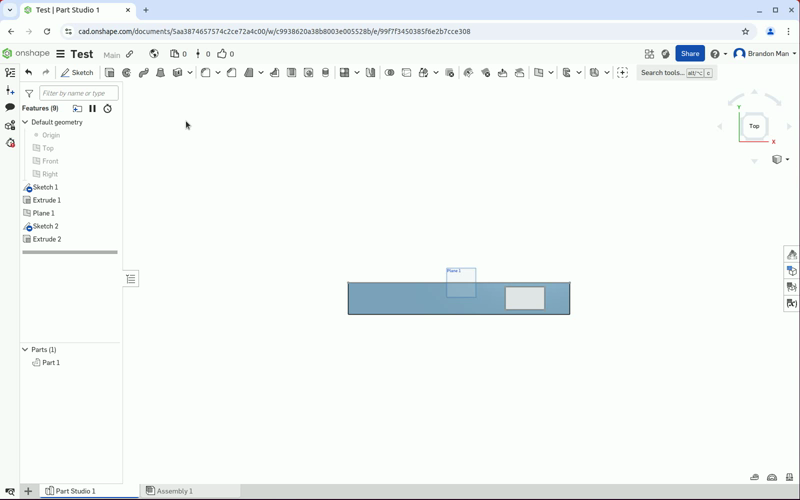
key(shift+7)
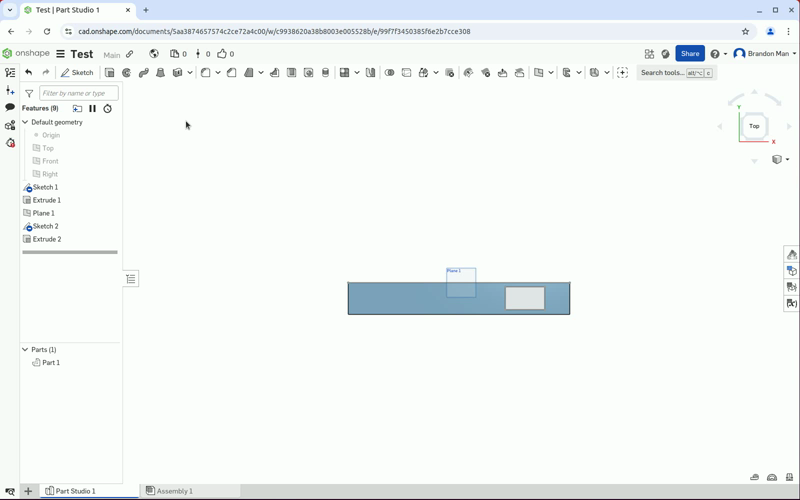
key(up, 3)
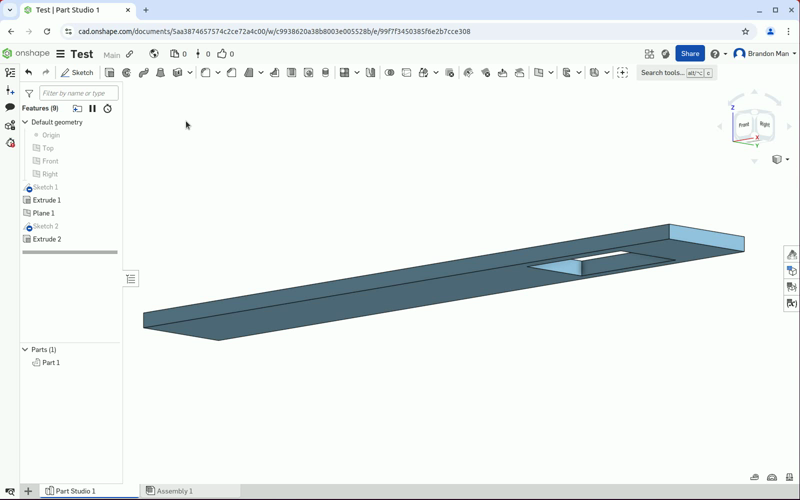
key(left, 3)
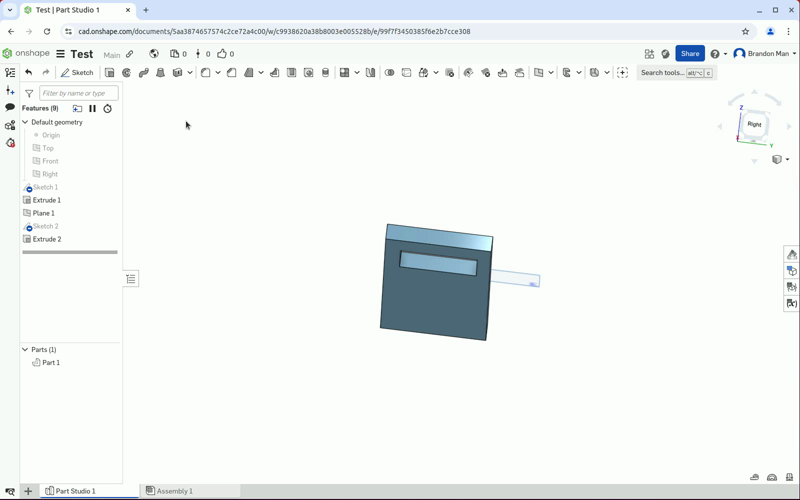
key(right, 3)
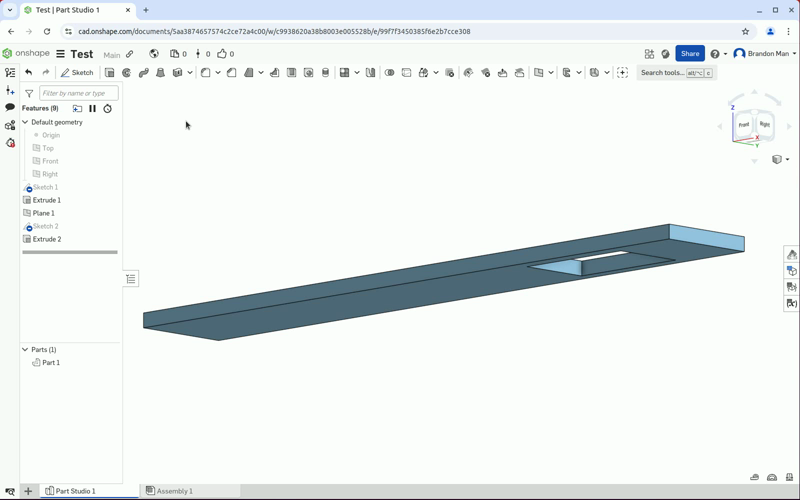
key(down, 3)
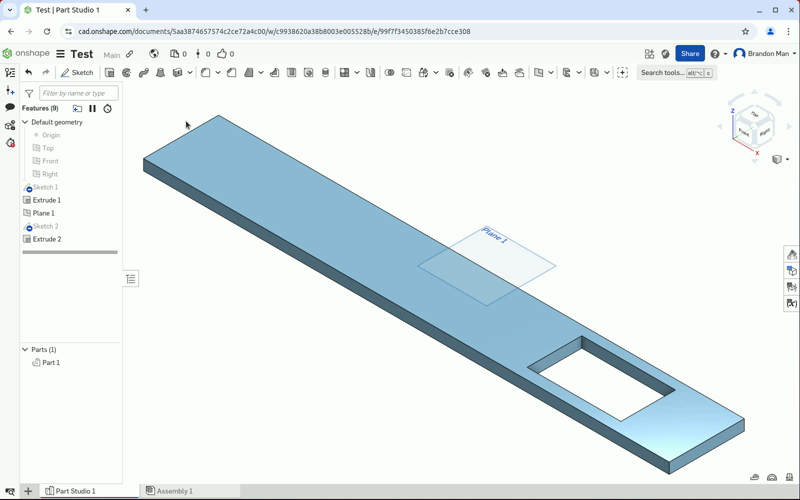
mouse_move(73, 189)
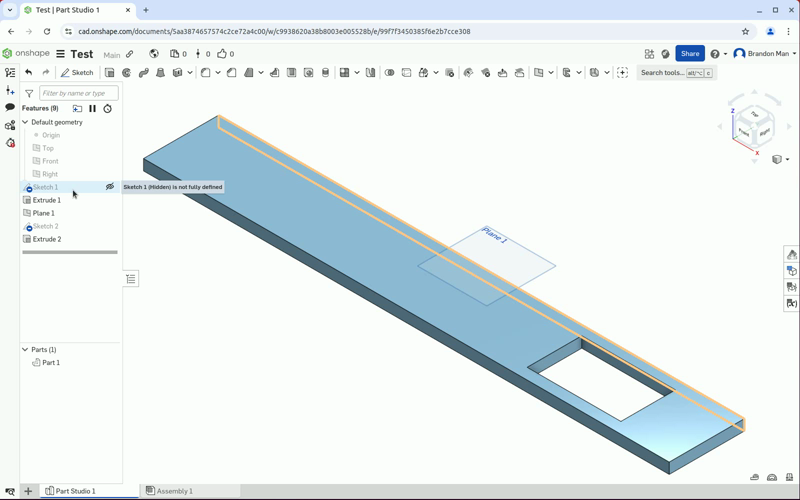
click(73, 189)